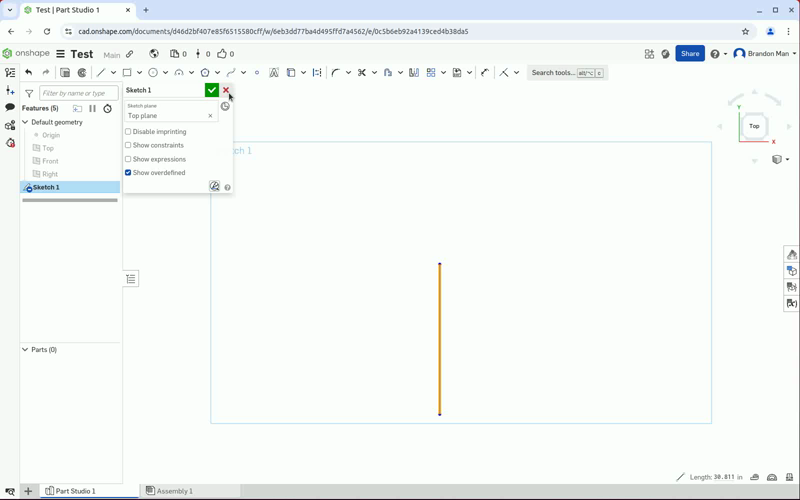
key(shift+h)
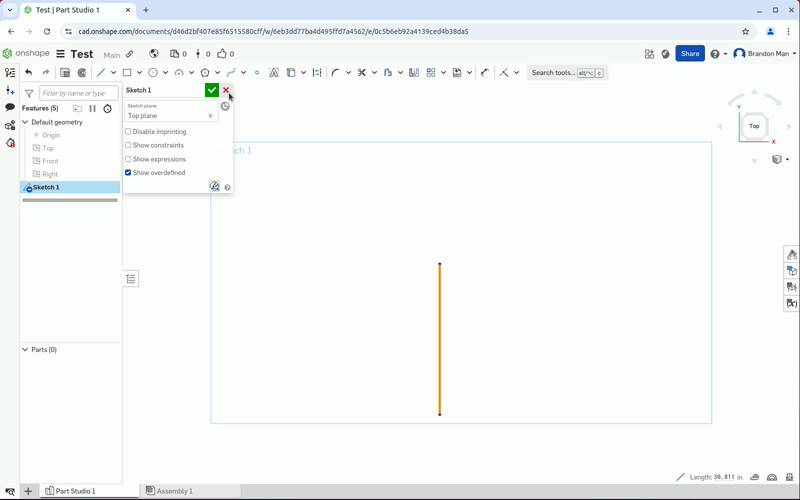
key(shift+s)
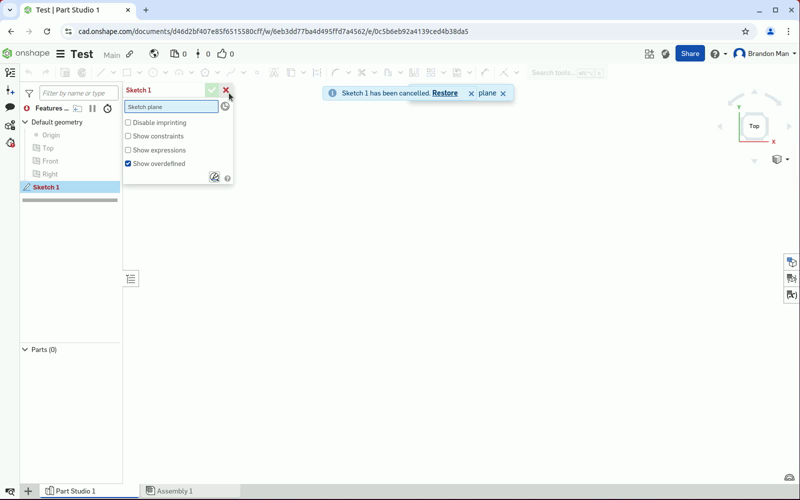
mouse_move(73, 150)
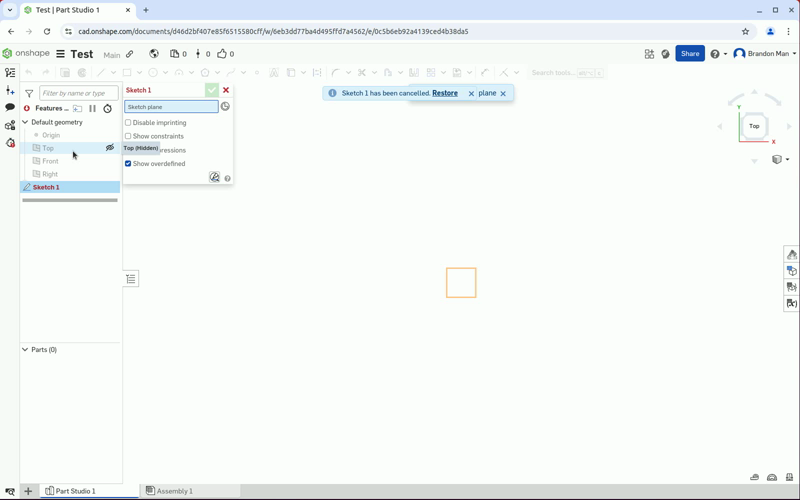
click(73, 150)
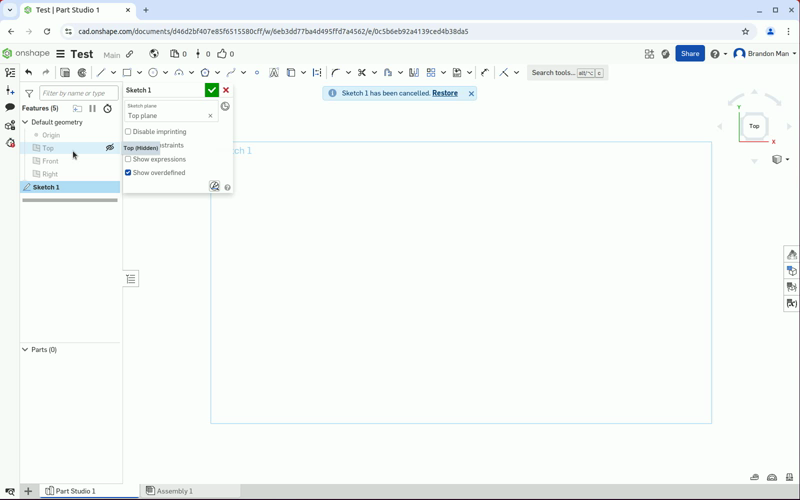
mouse_move(73, 352)
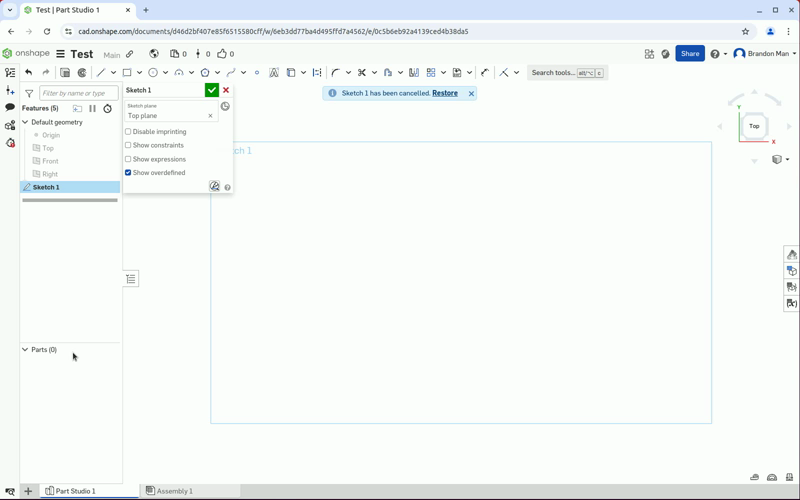
key(y)
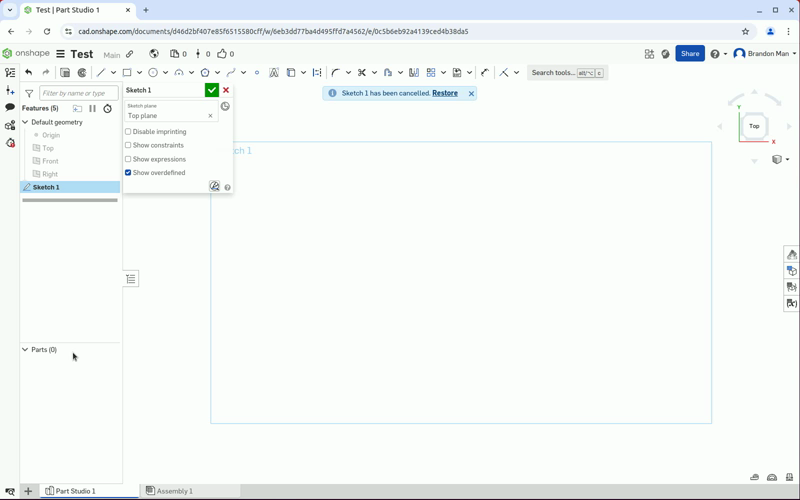
key(c)
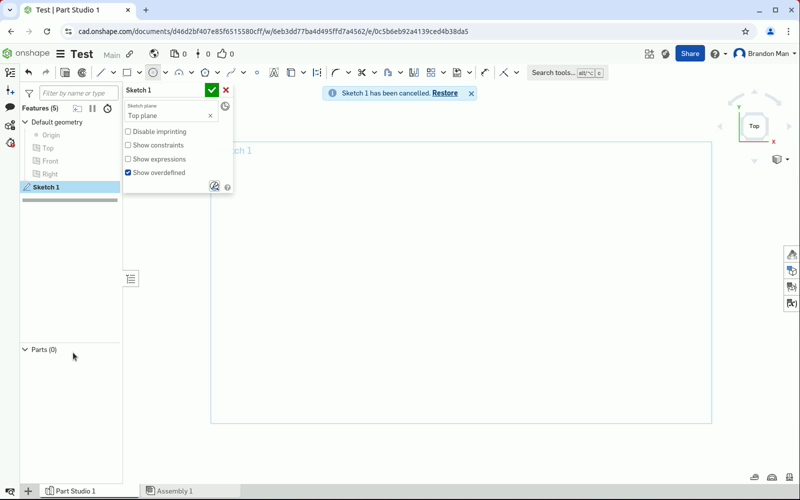
key_down(shift)
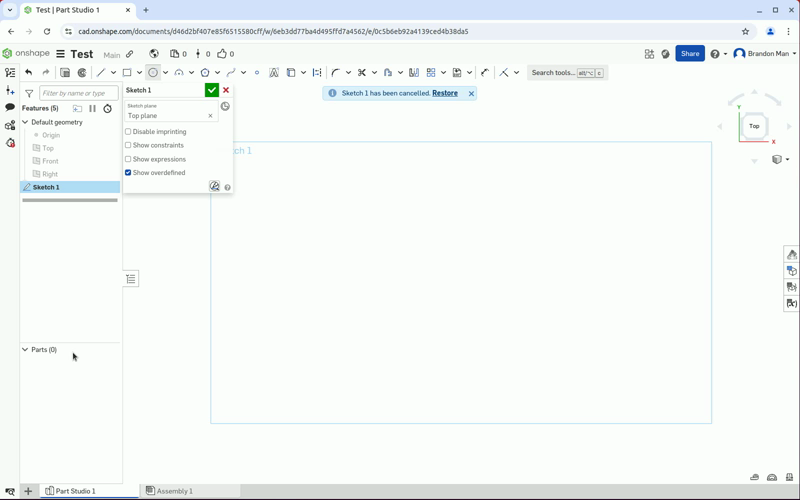
mouse_move(461, 282)
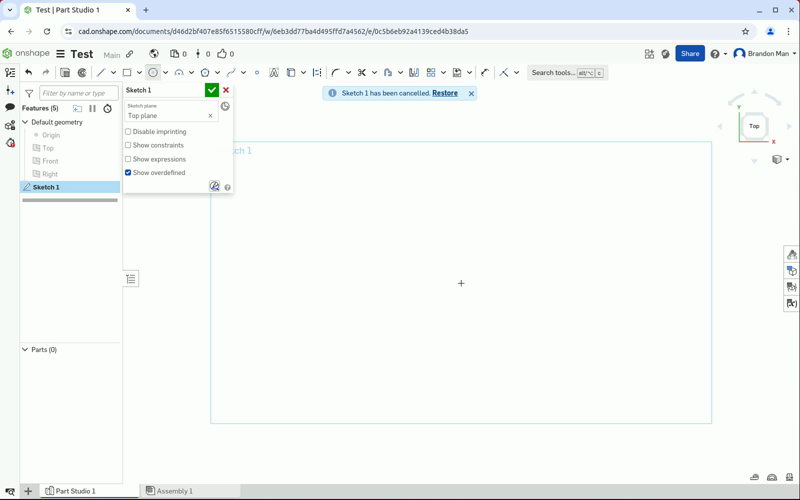
click(461, 282)
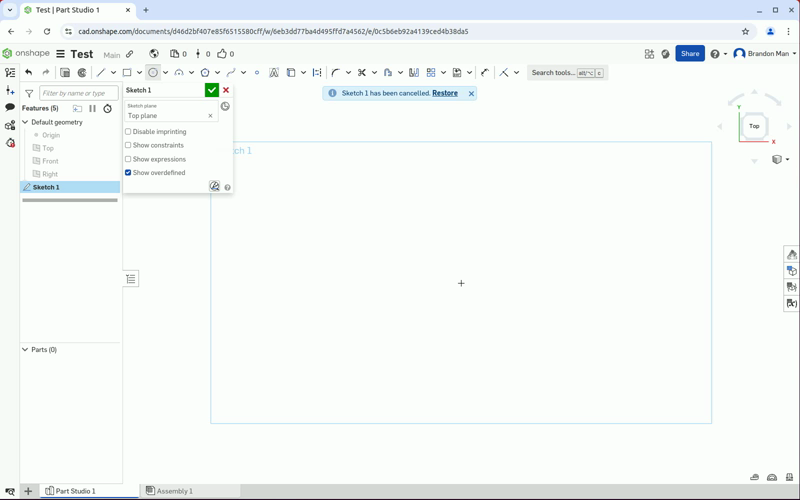
key_up(shift)
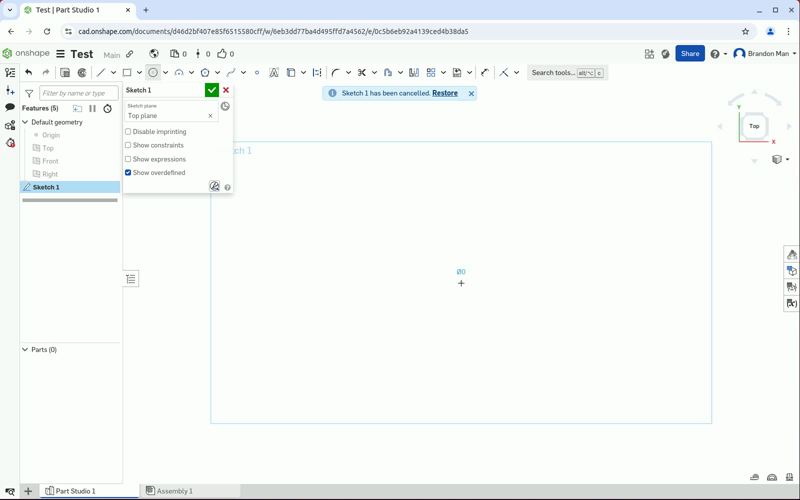
mouse_move(574, 282)
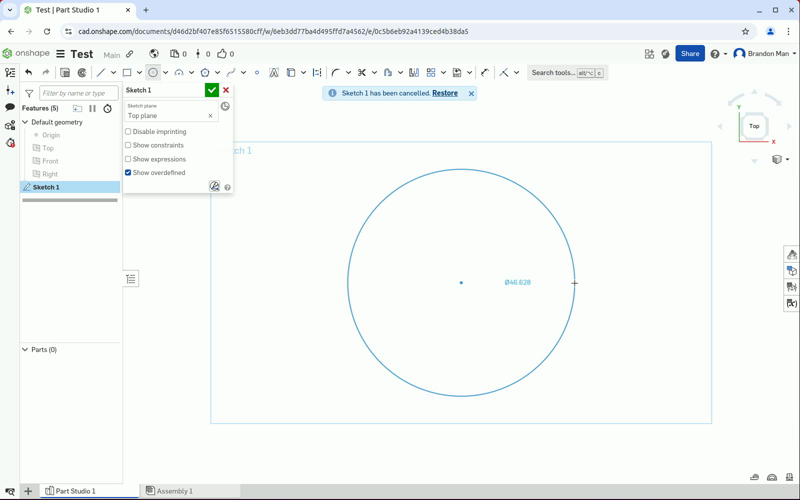
click(574, 282)
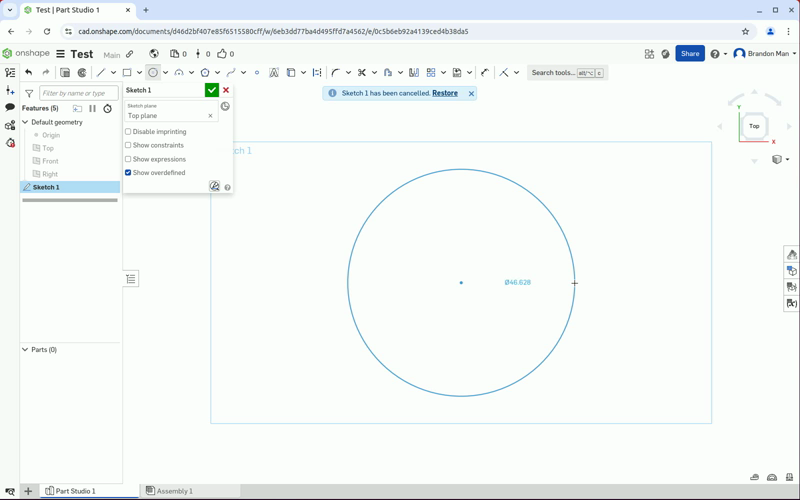
key(esc)
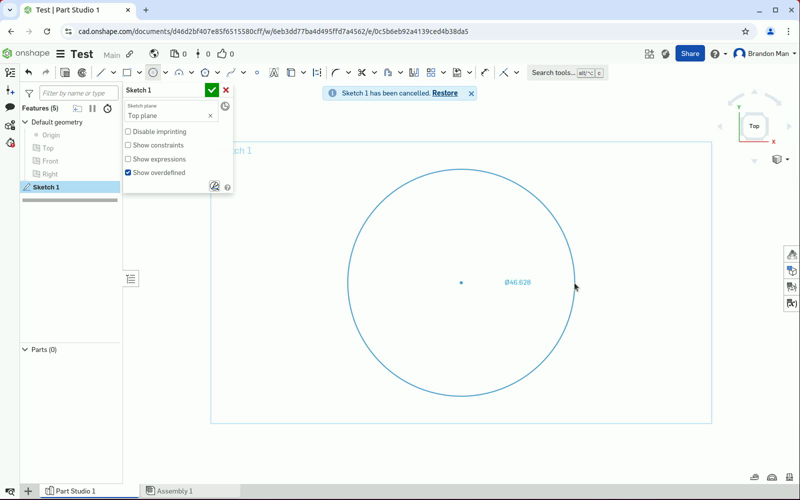
mouse_move(455, 348)
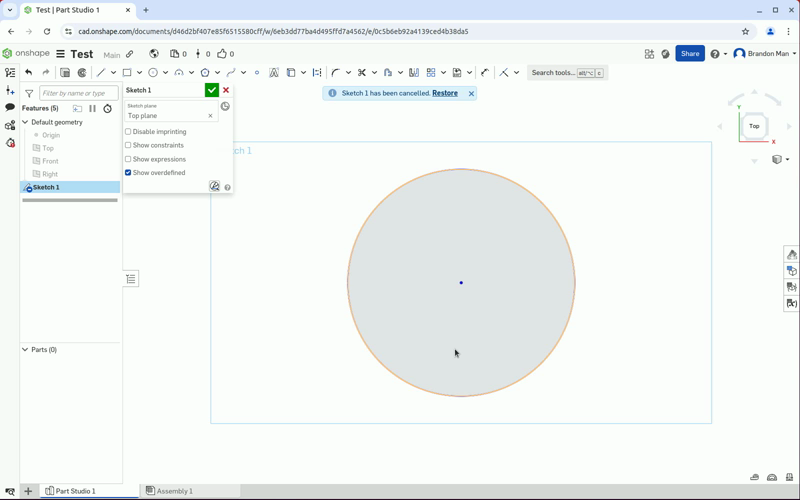
click(455, 348)
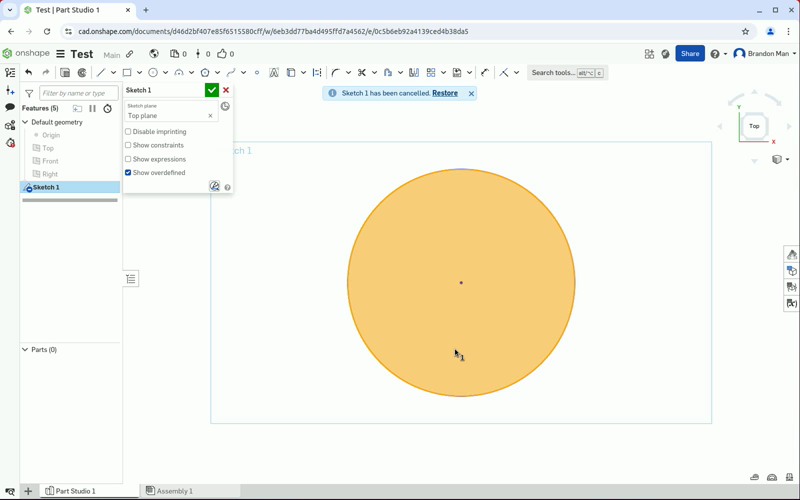
mouse_move(73, 352)
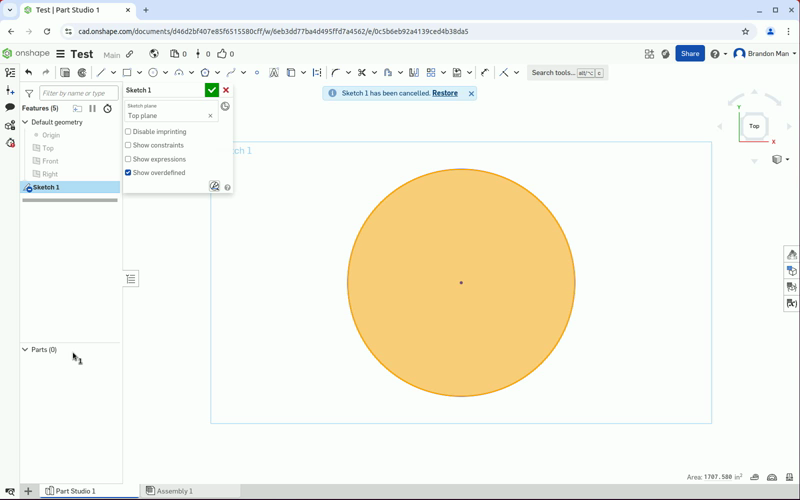
key(shift+y)
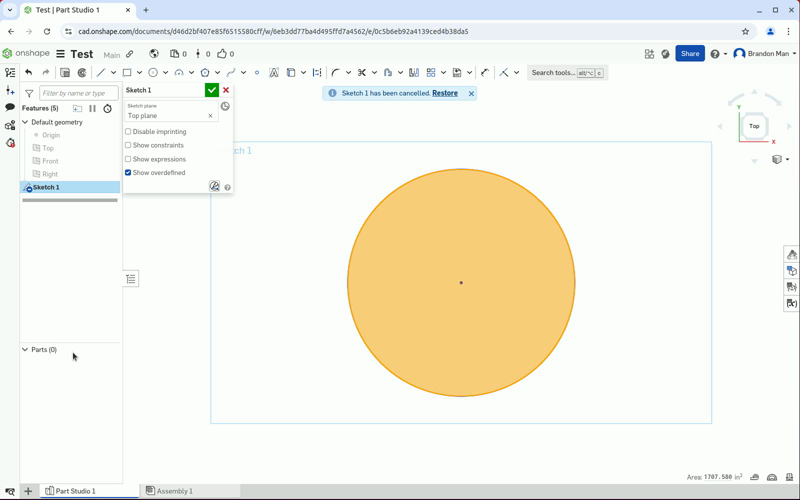
key(shift+e)
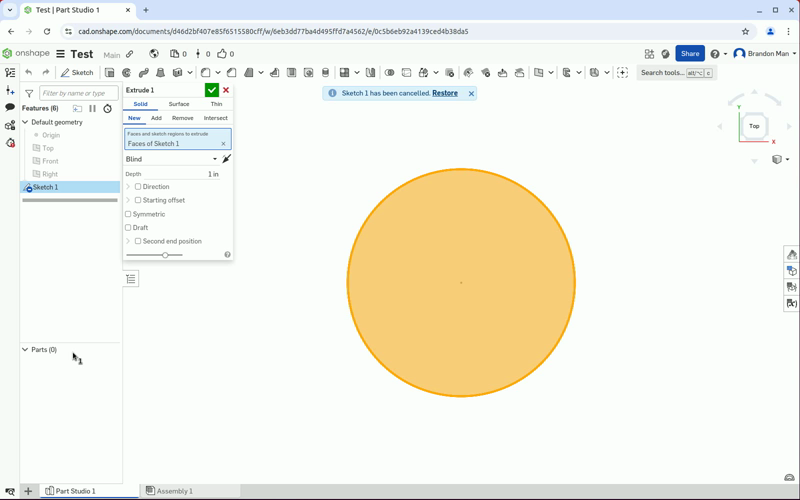
mouse_move(143, 106)
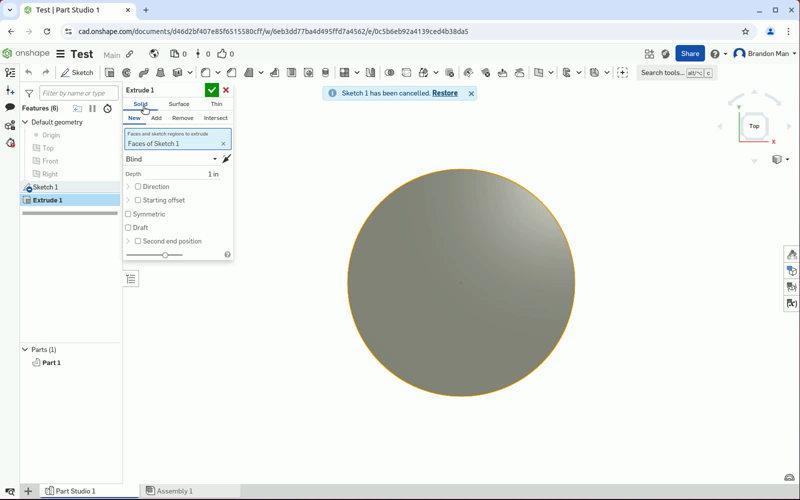
click(143, 106)
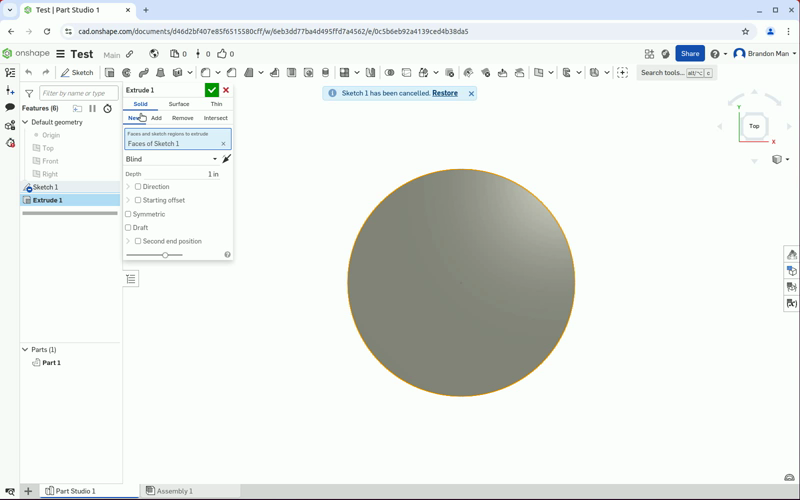
mouse_move(137, 120)
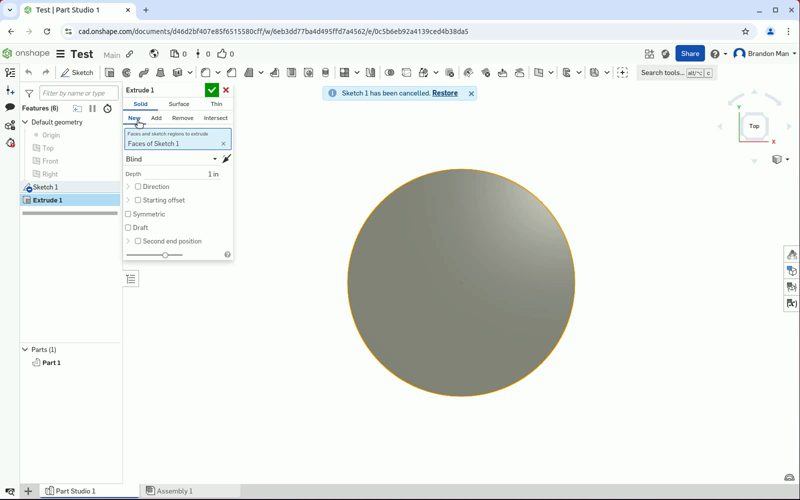
click(137, 120)
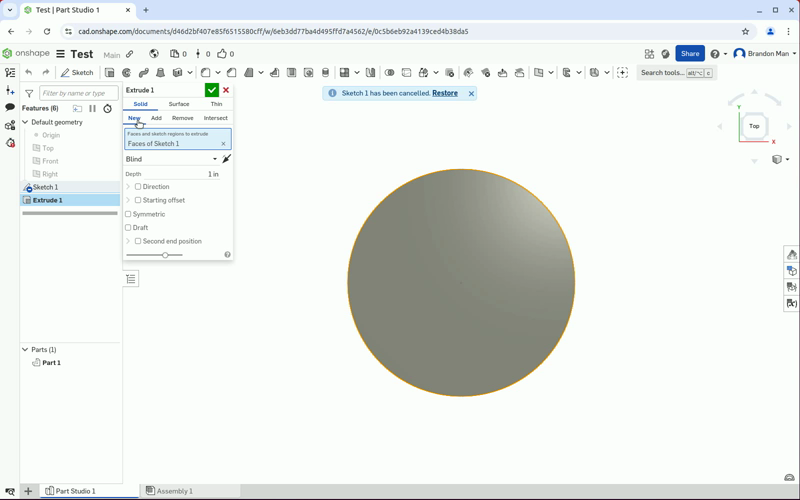
key(tab, 4)
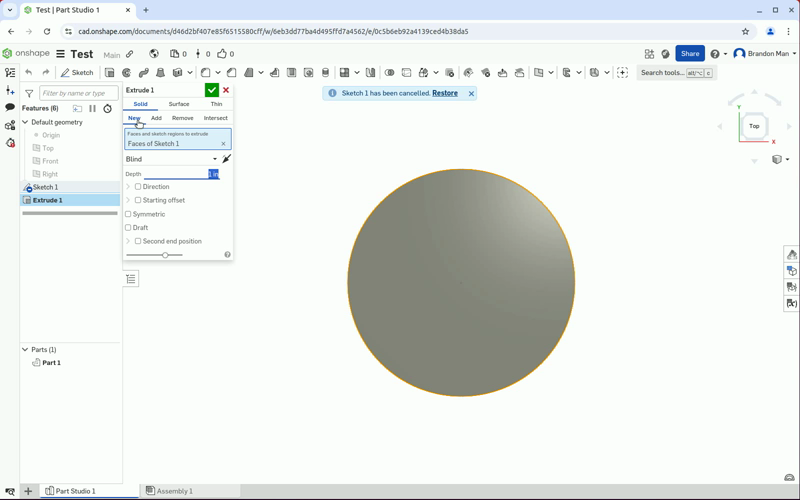
text(8.666)
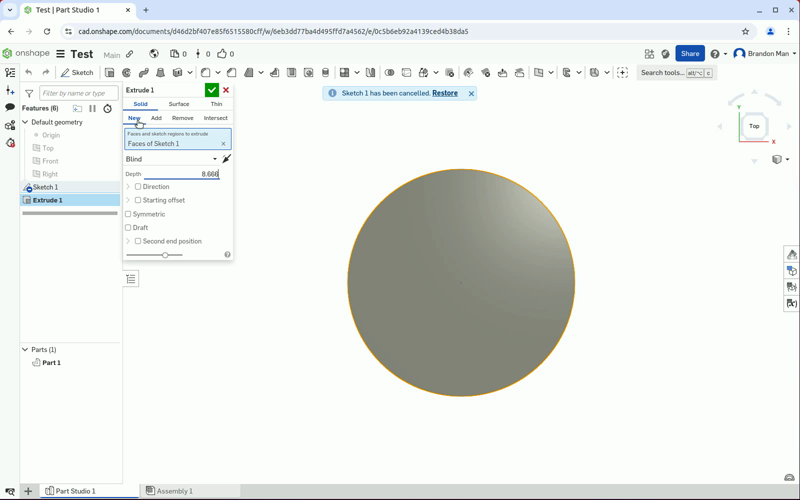
key(enter)
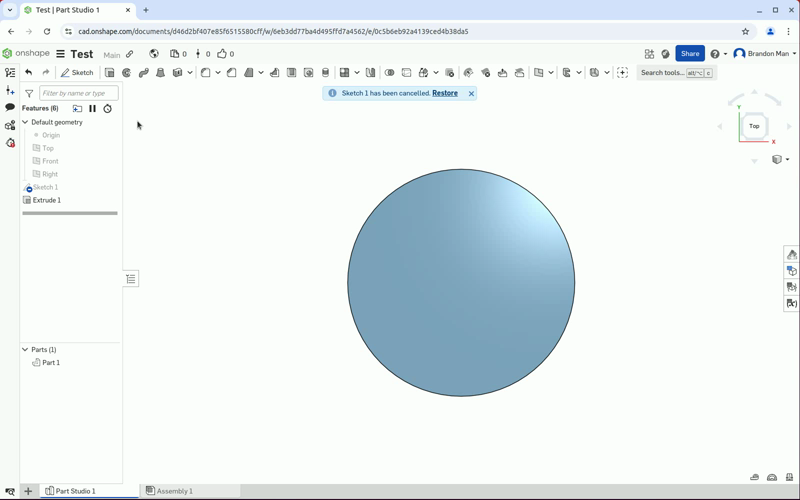
key(shift+h)
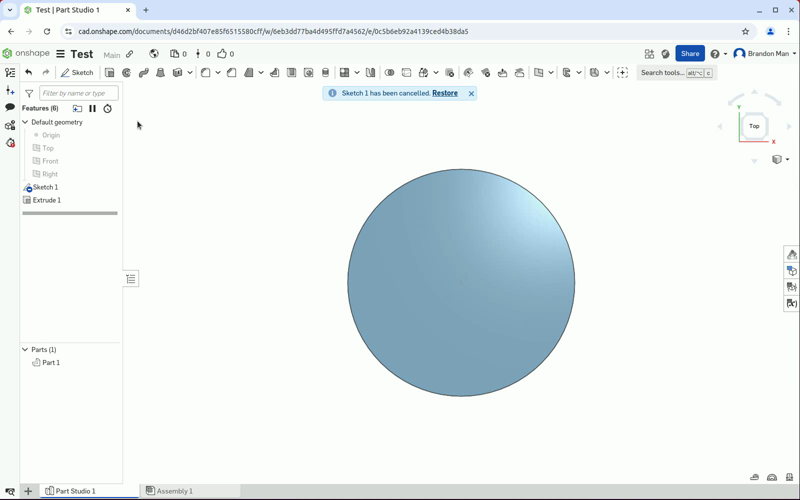
key(shift+h)
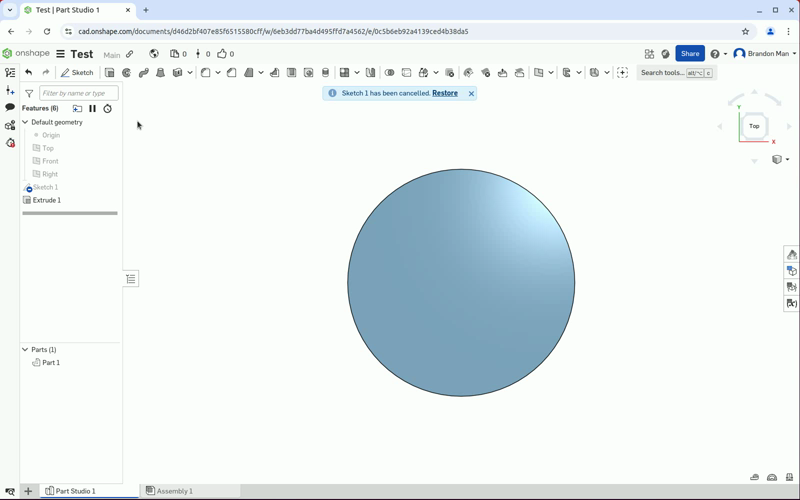
mouse_move(73, 189)
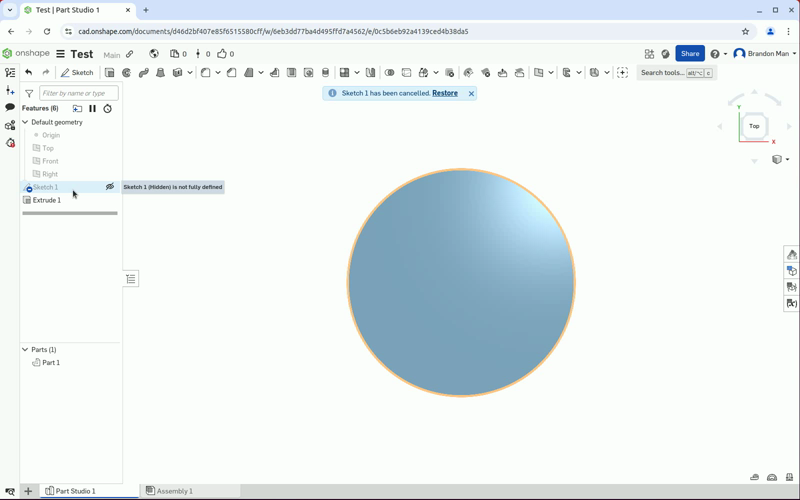
click(73, 189)
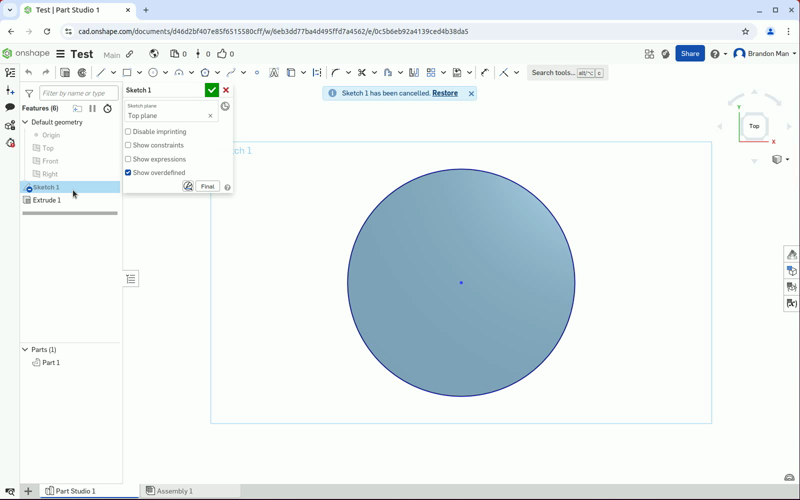
mouse_move(229, 92)
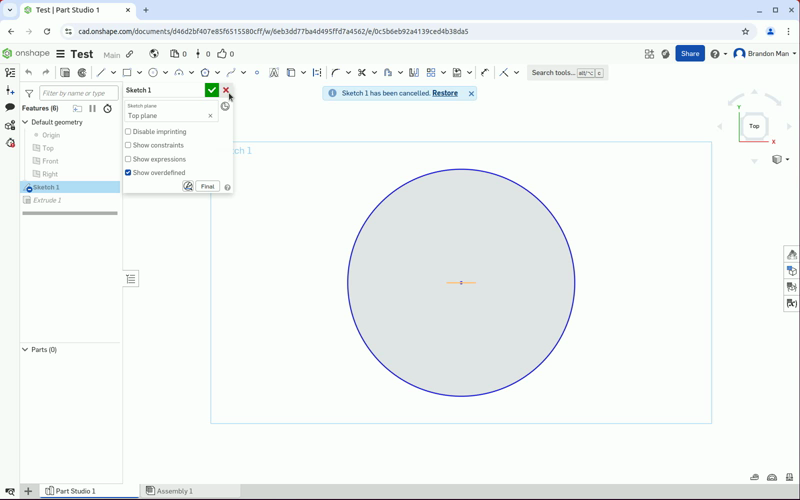
click(229, 92)
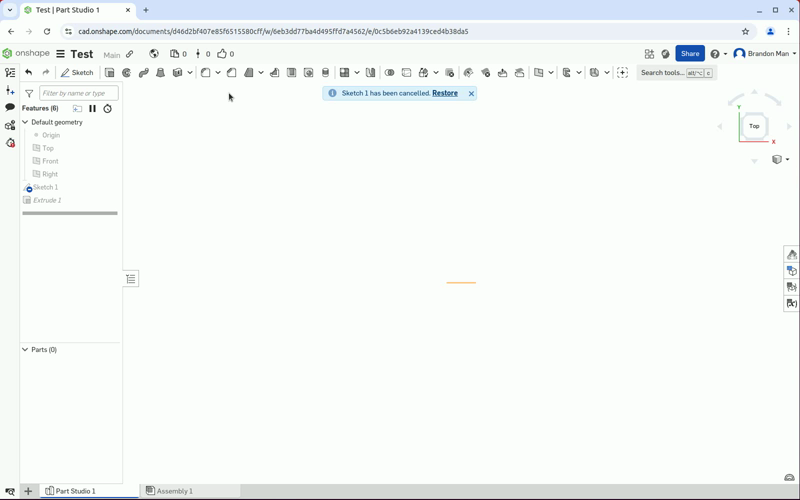
mouse_move(541, 75)
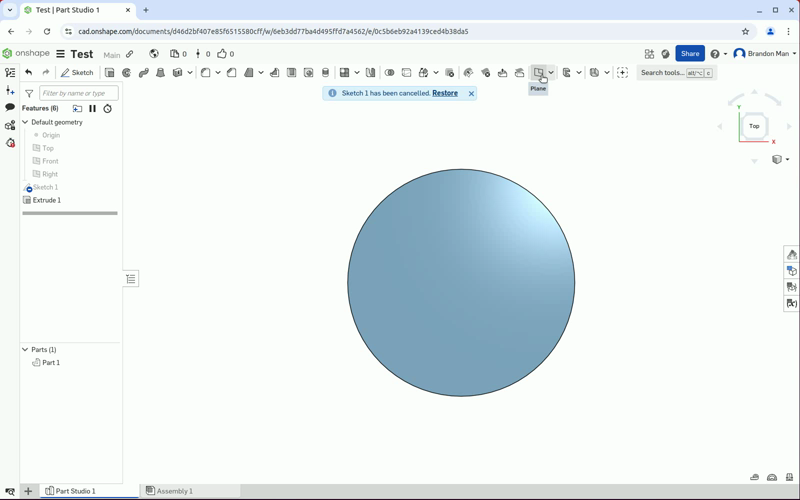
click(541, 75)
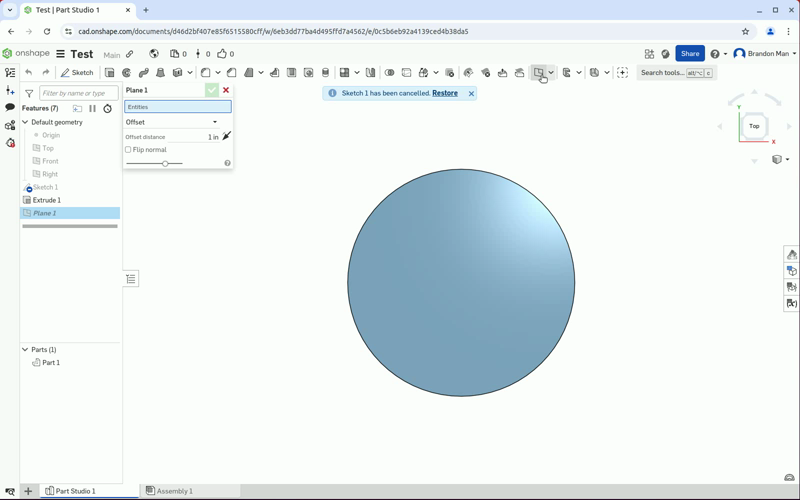
mouse_move(73, 150)
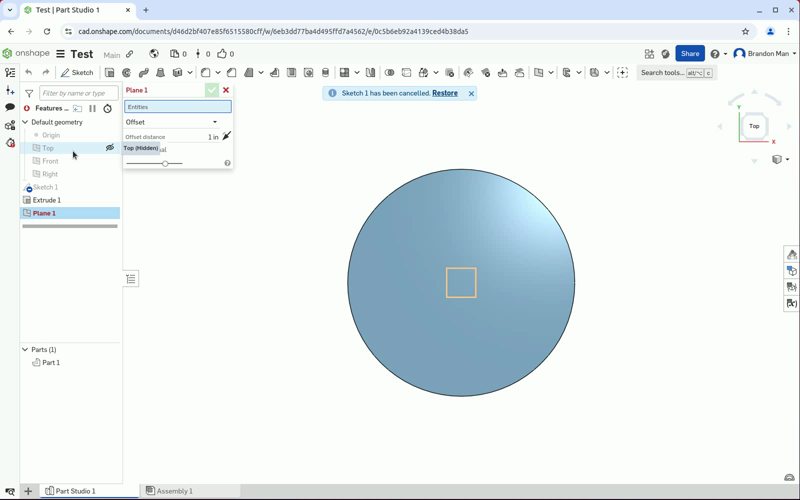
click(73, 150)
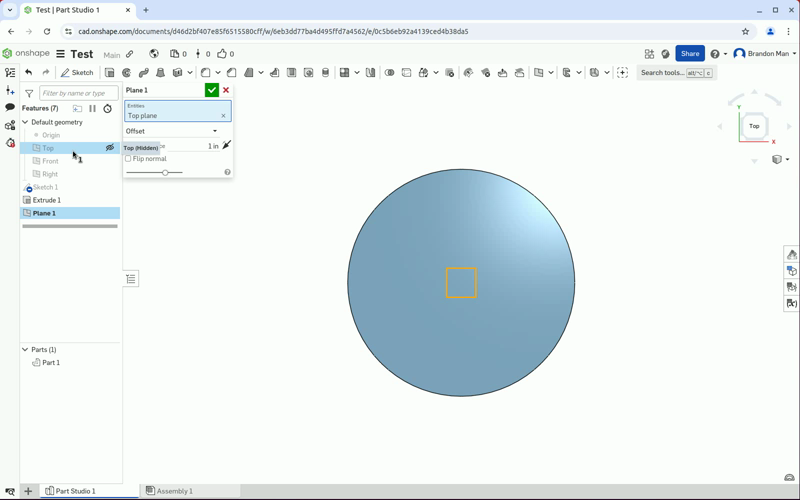
key(tab, 2)
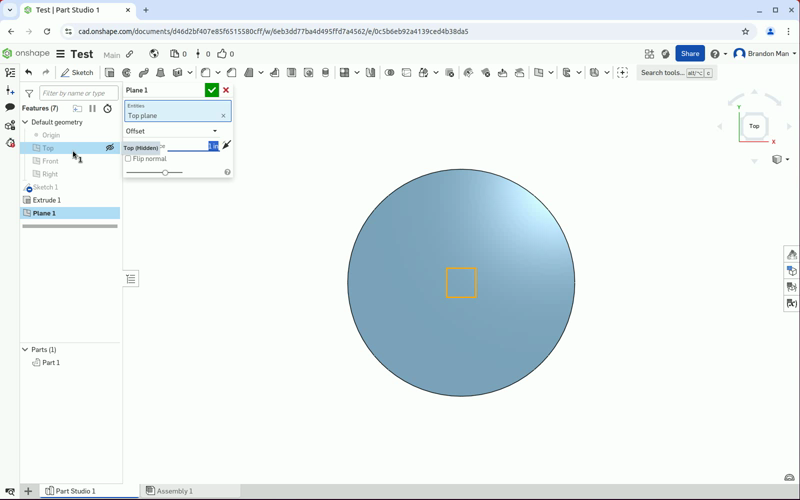
text(8.658)
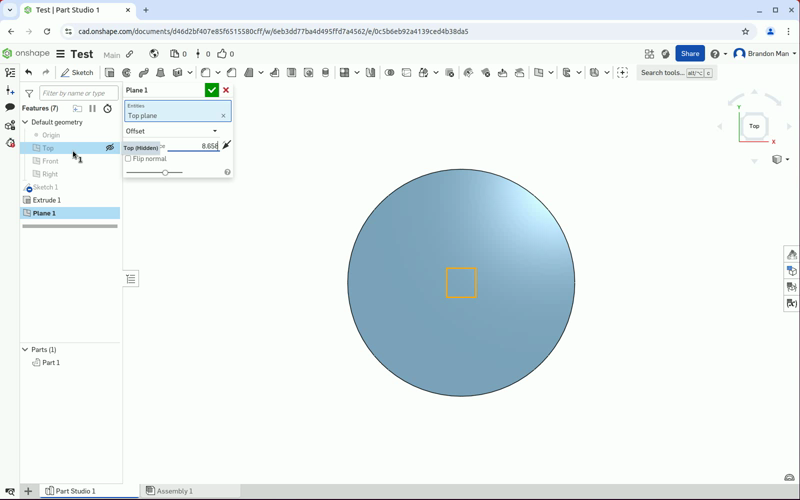
key(enter, 2)
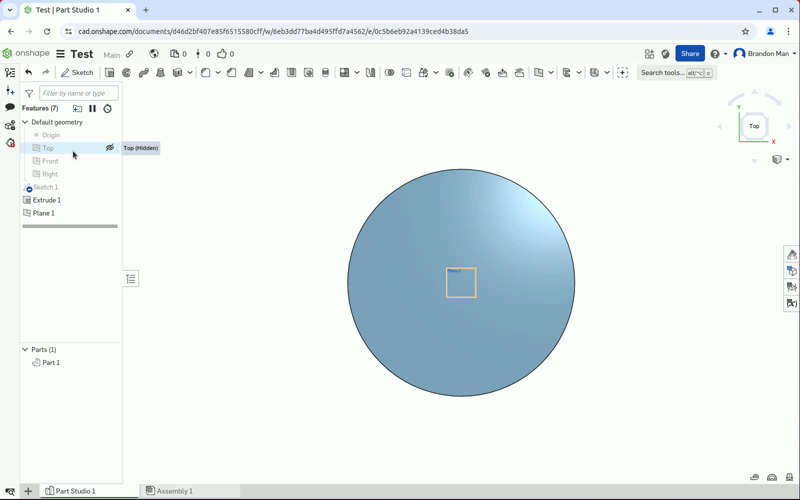
key(shift+s)
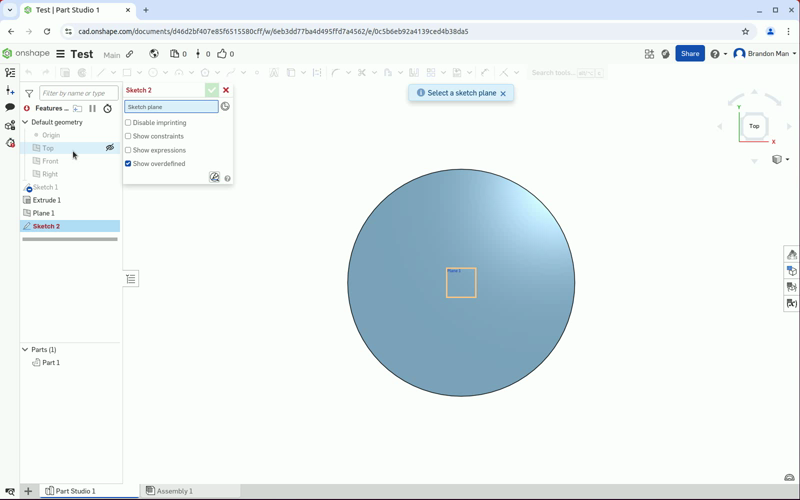
mouse_move(73, 215)
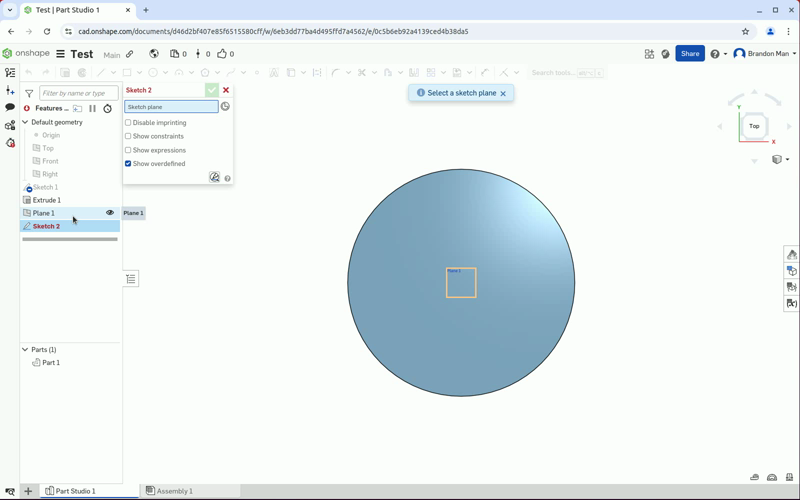
click(73, 215)
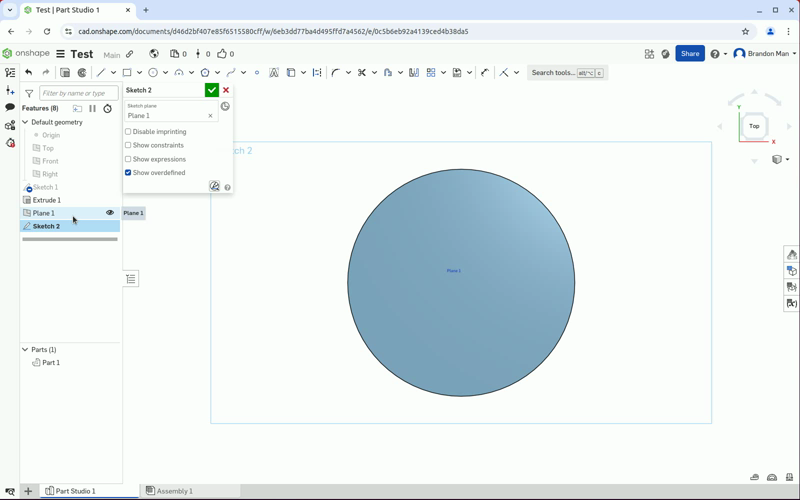
mouse_move(73, 352)
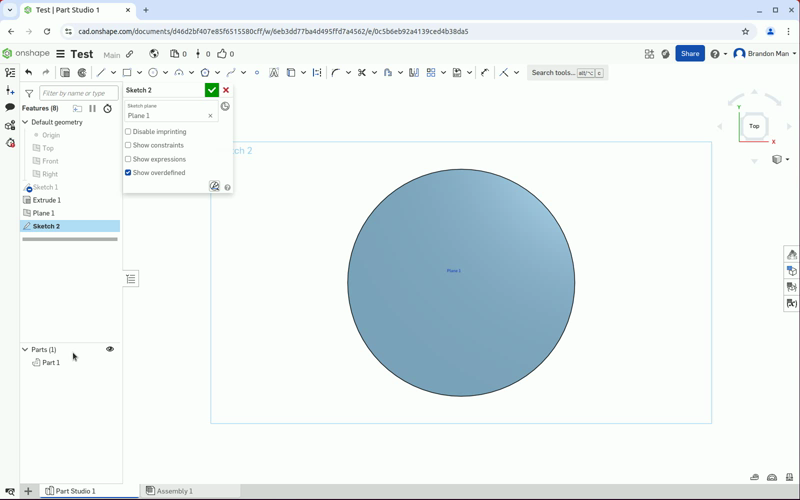
key(y)
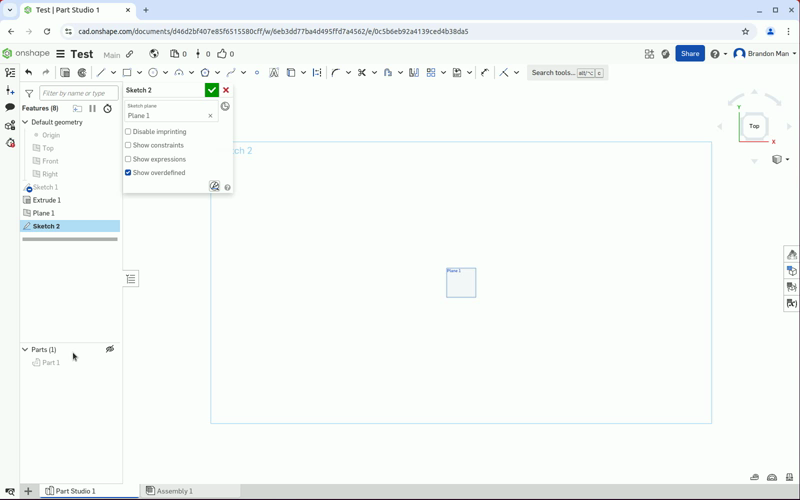
key(c)
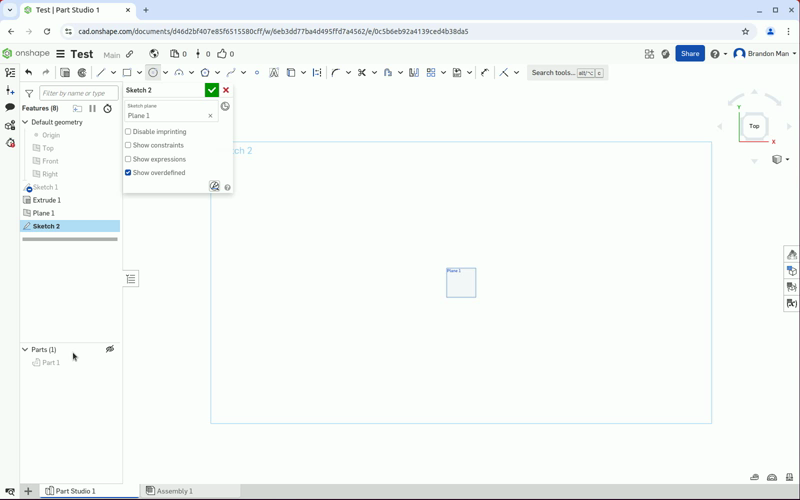
key_down(shift)
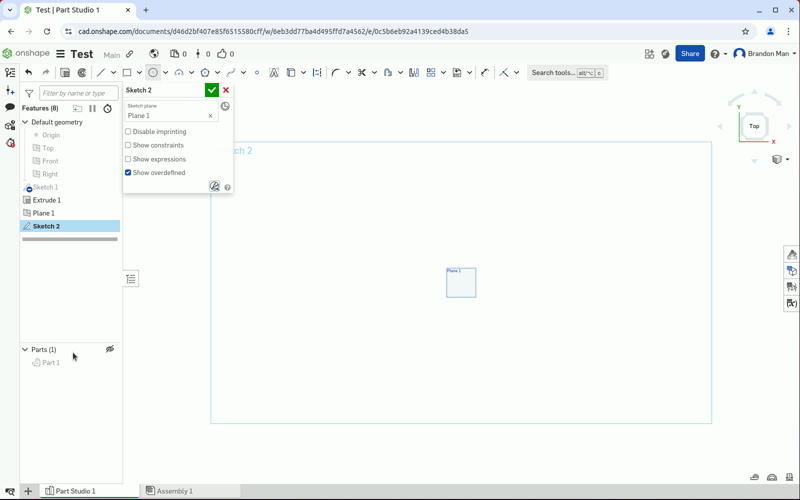
mouse_move(461, 282)
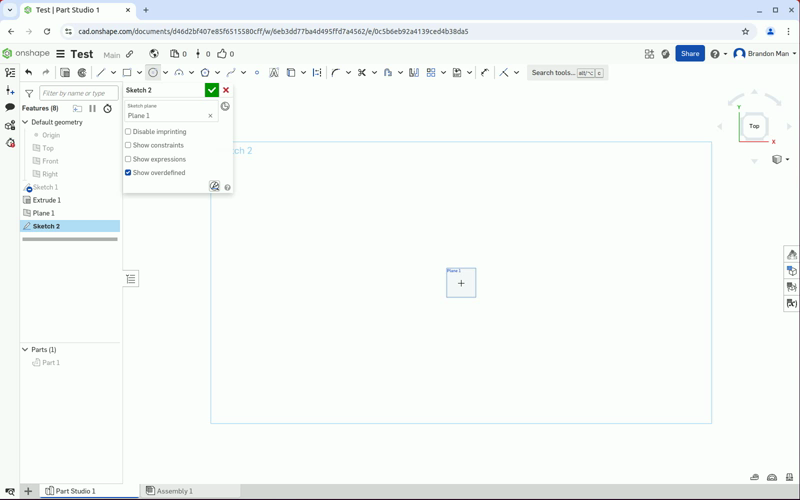
click(461, 282)
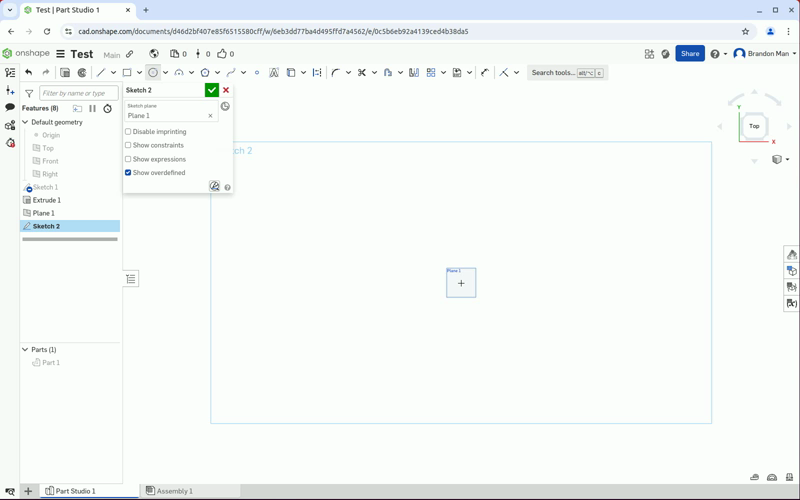
key_up(shift)
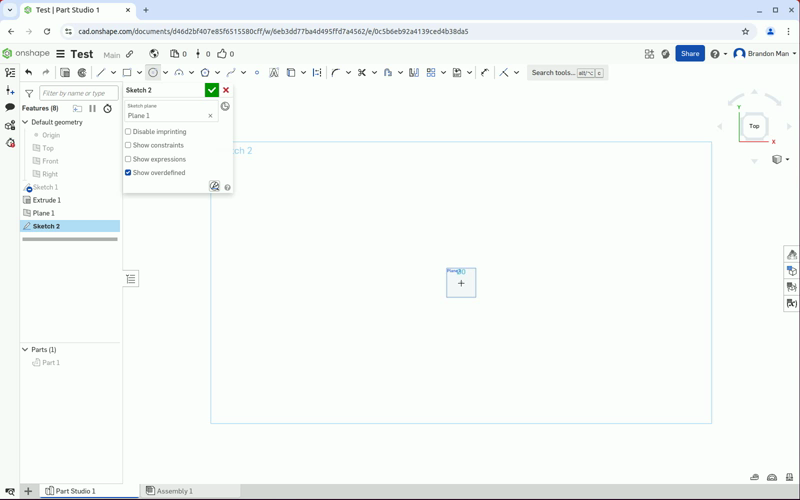
mouse_move(532, 282)
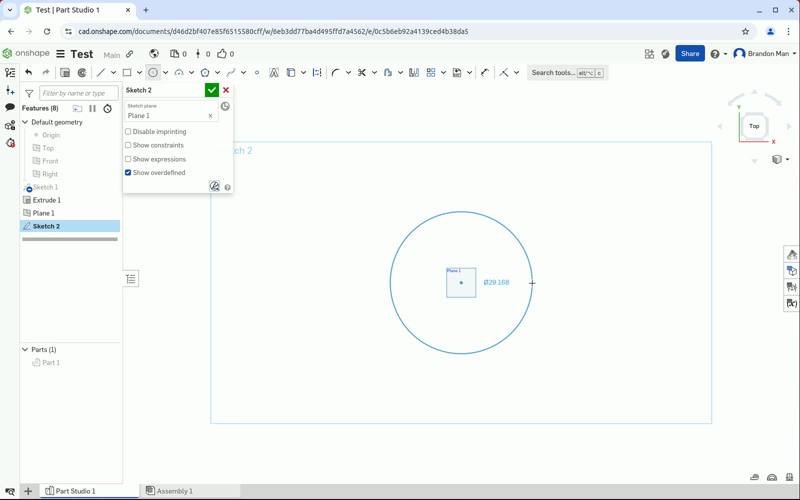
click(532, 282)
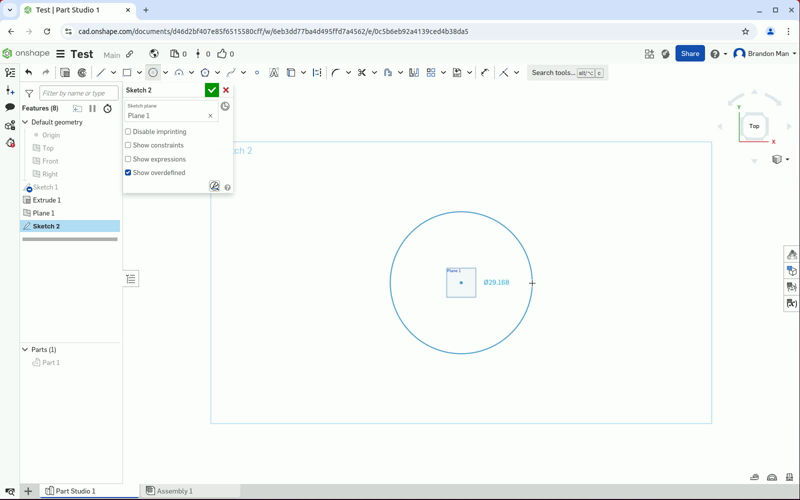
key(esc)
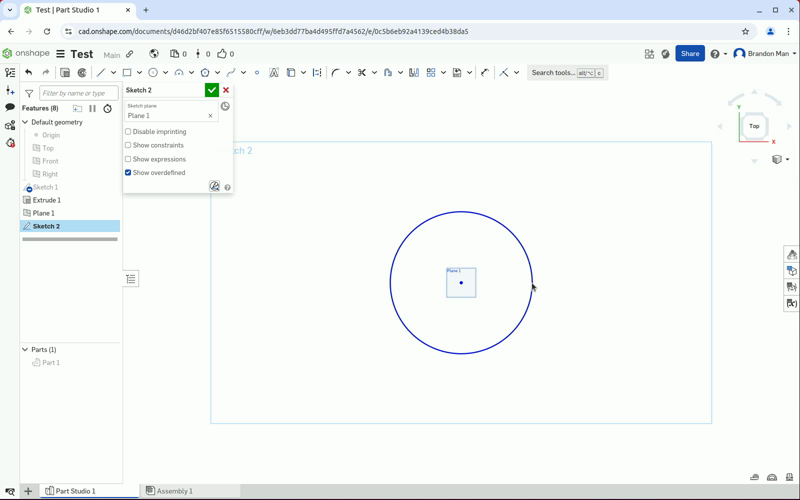
mouse_move(490, 309)
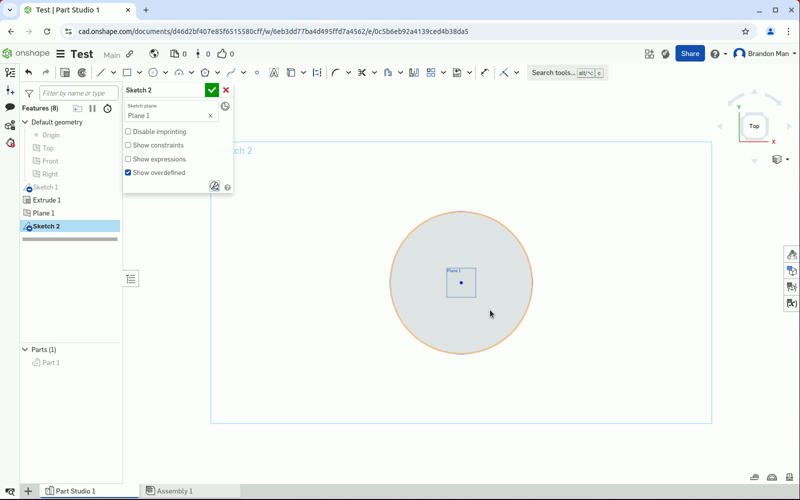
click(490, 309)
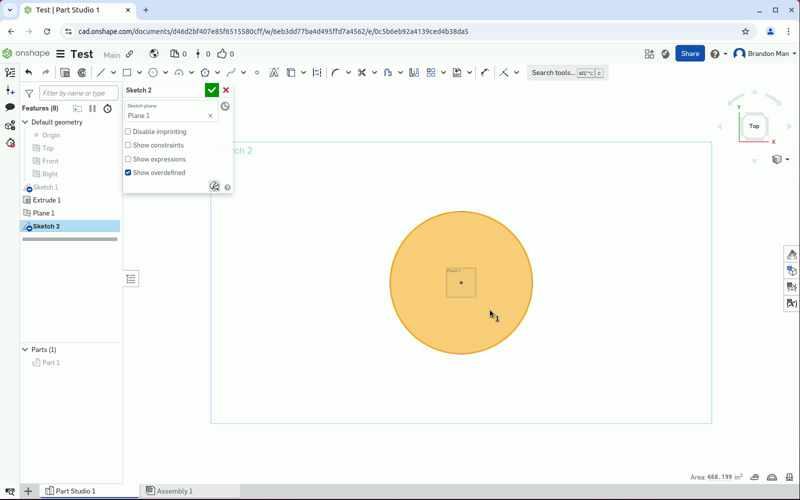
mouse_move(73, 352)
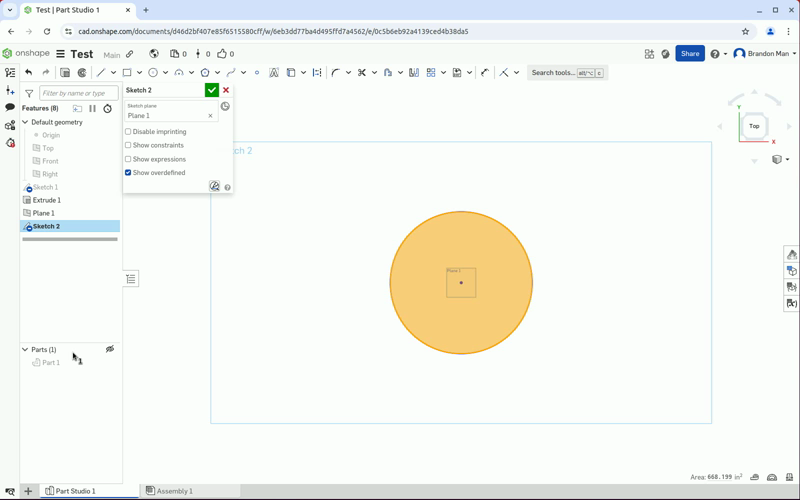
key(shift+y)
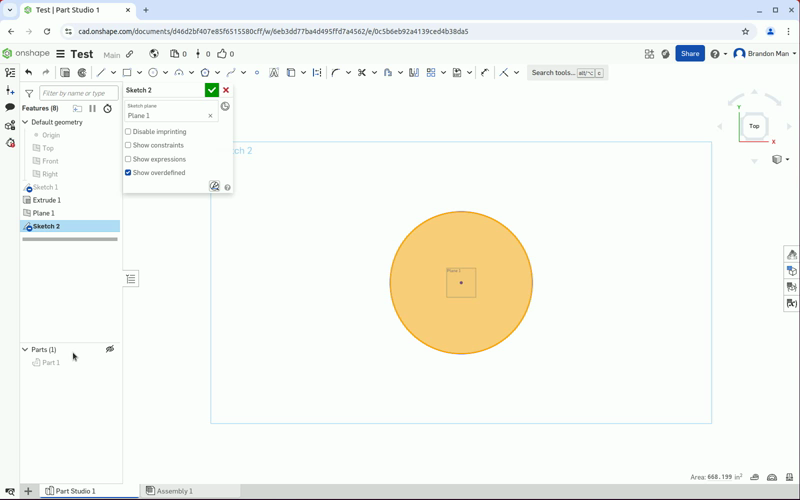
key(shift+e)
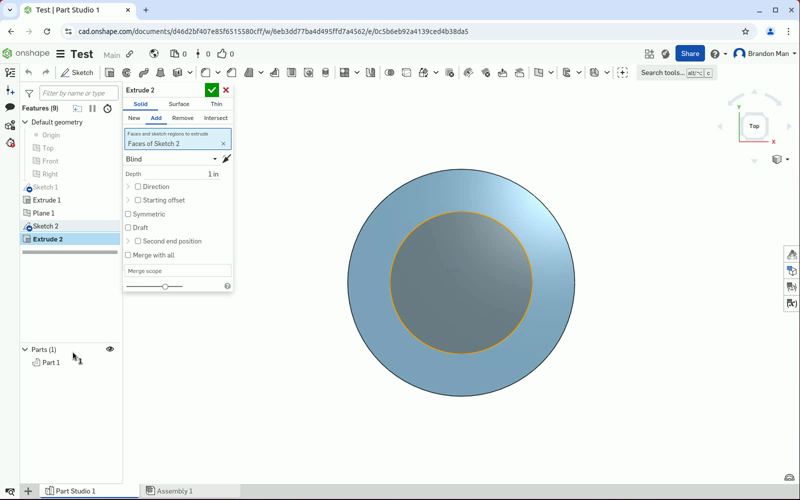
mouse_move(143, 106)
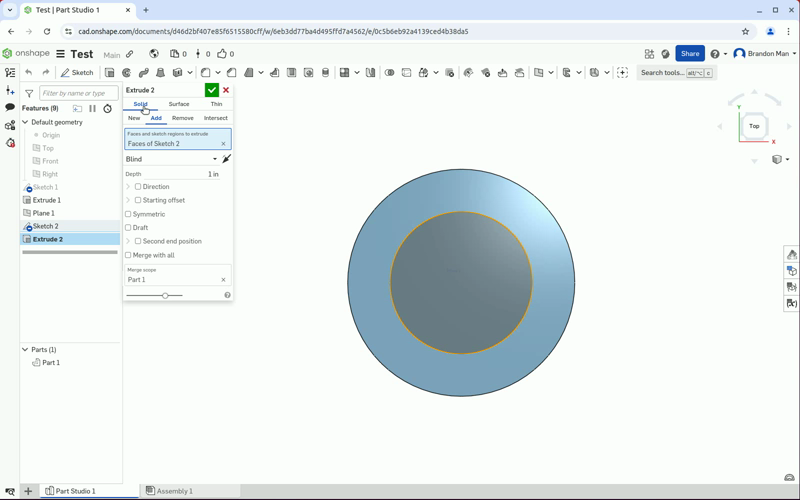
click(143, 106)
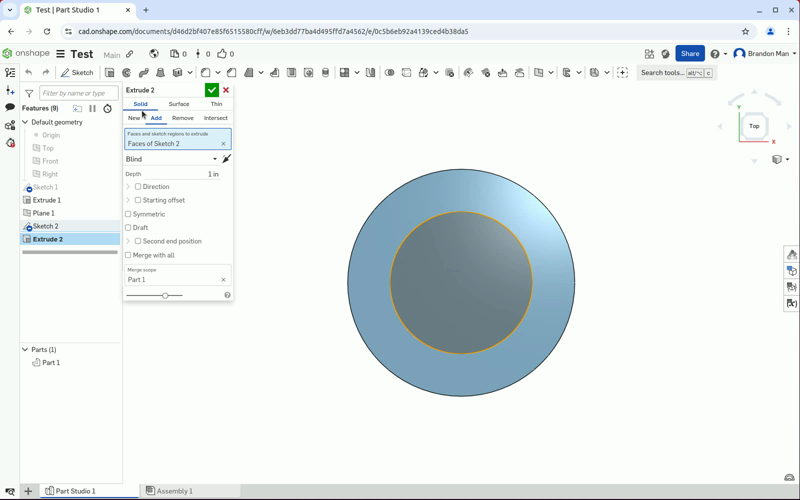
mouse_move(137, 120)
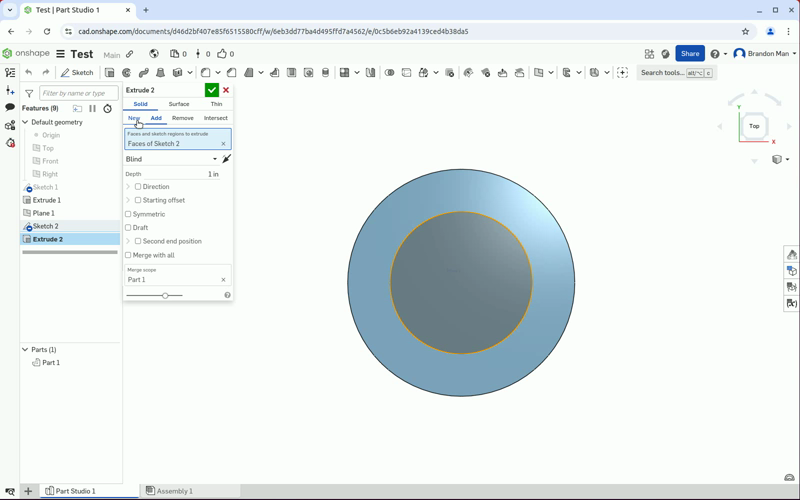
click(137, 120)
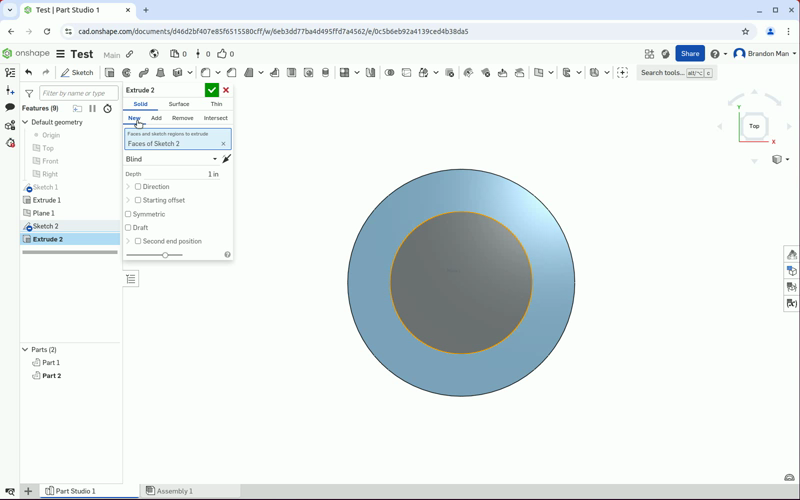
key(tab, 4)
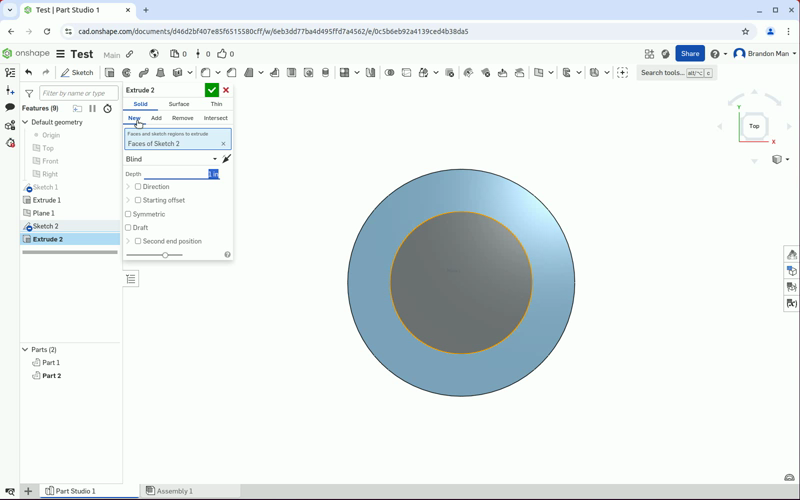
text(8.666)
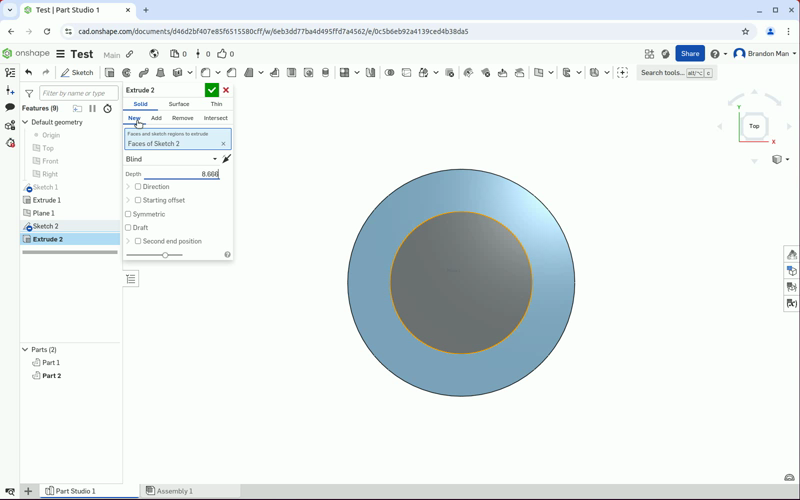
key(enter)
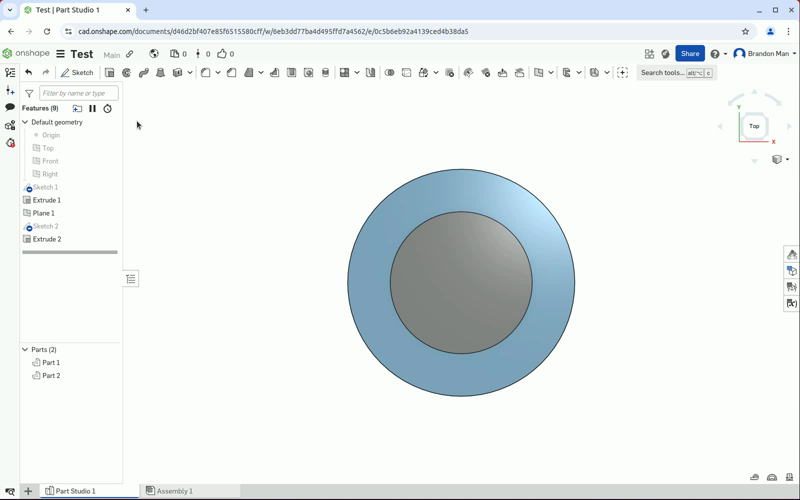
key(shift+h)
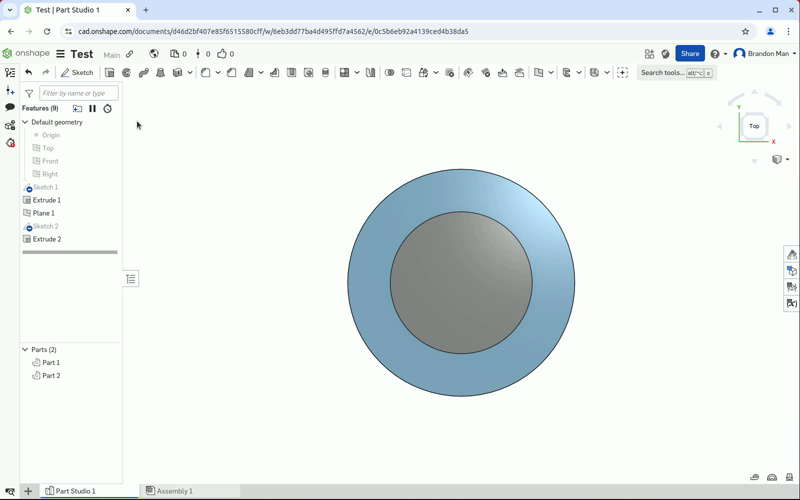
key(shift+h)
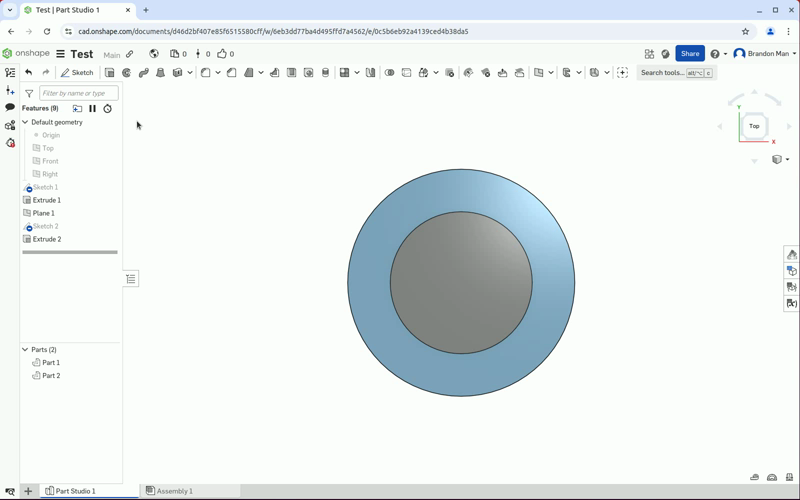
mouse_move(73, 189)
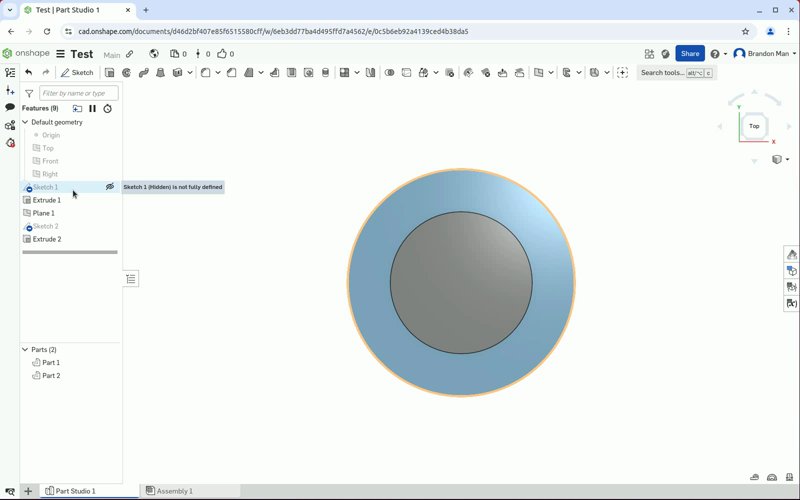
click(73, 189)
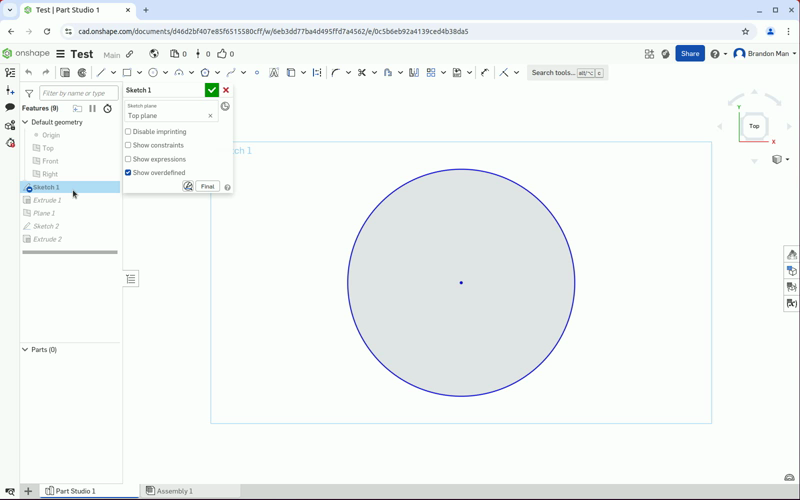
mouse_move(229, 92)
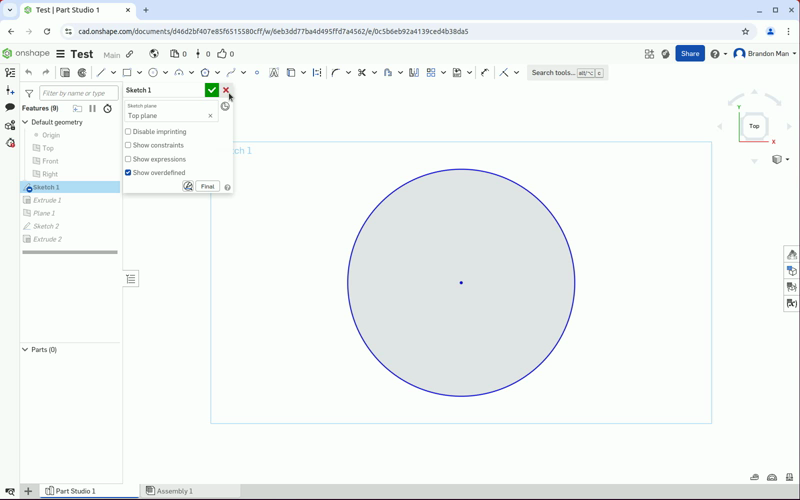
click(229, 92)
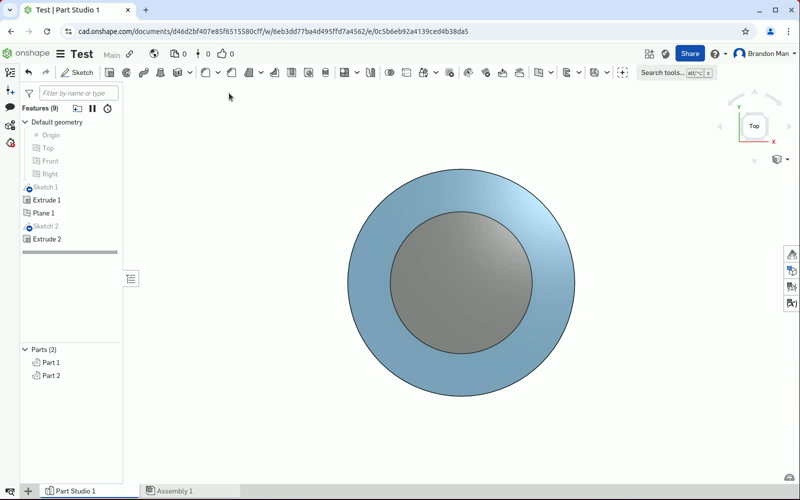
mouse_move(541, 75)
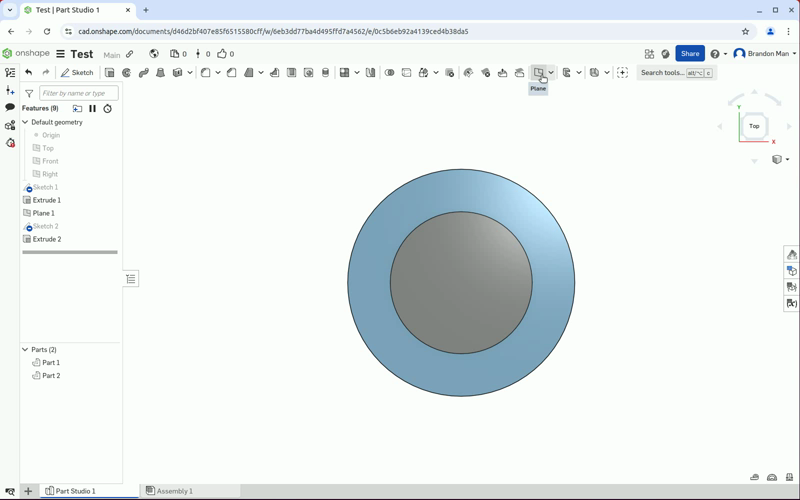
click(541, 75)
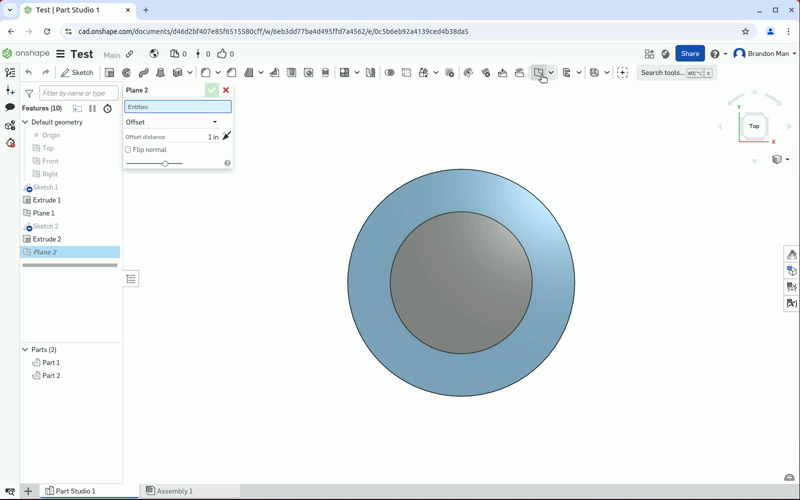
mouse_move(73, 150)
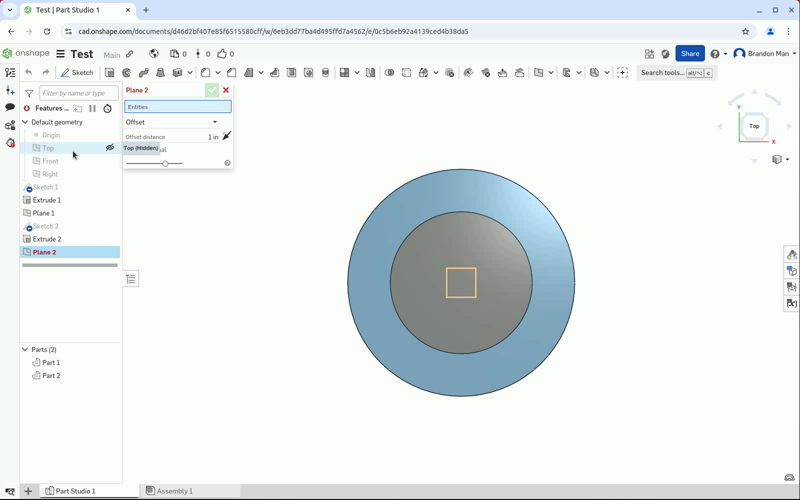
click(73, 150)
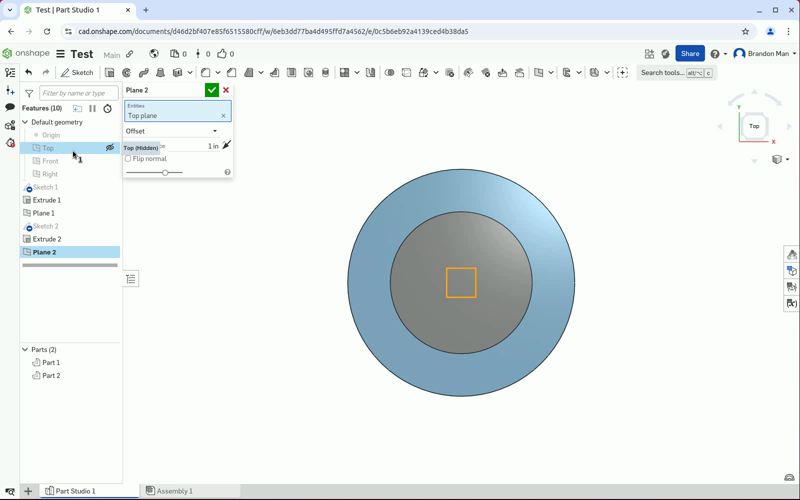
key(tab, 2)
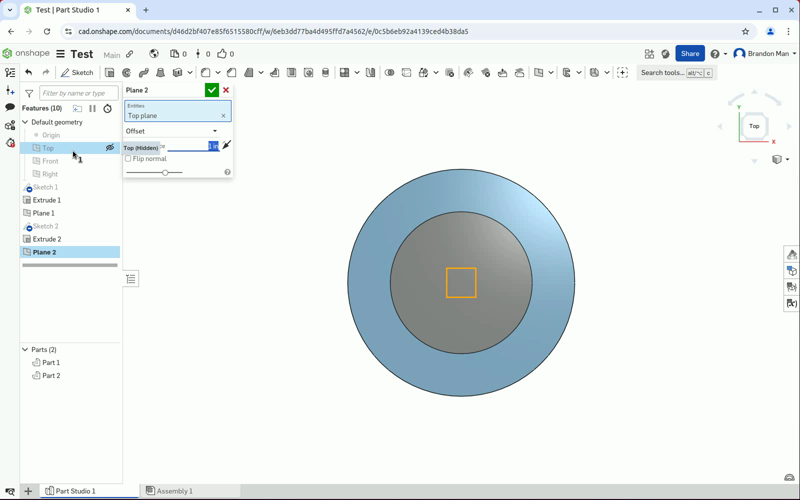
text(17.316)
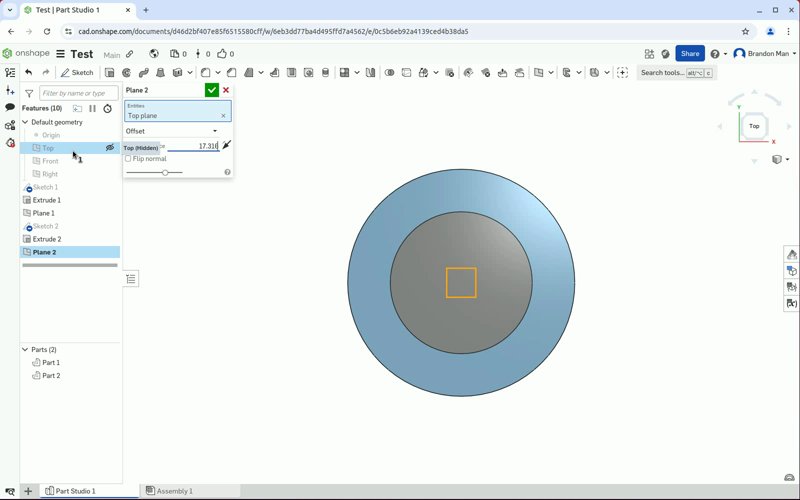
key(enter, 2)
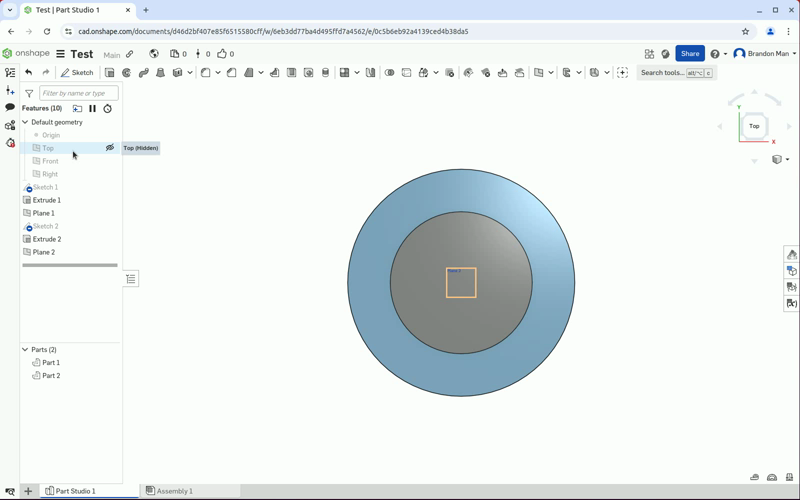
key(shift+s)
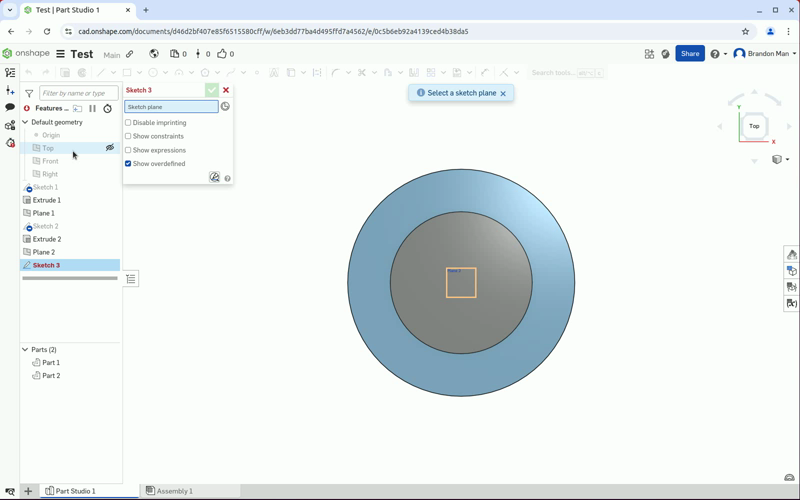
mouse_move(73, 254)
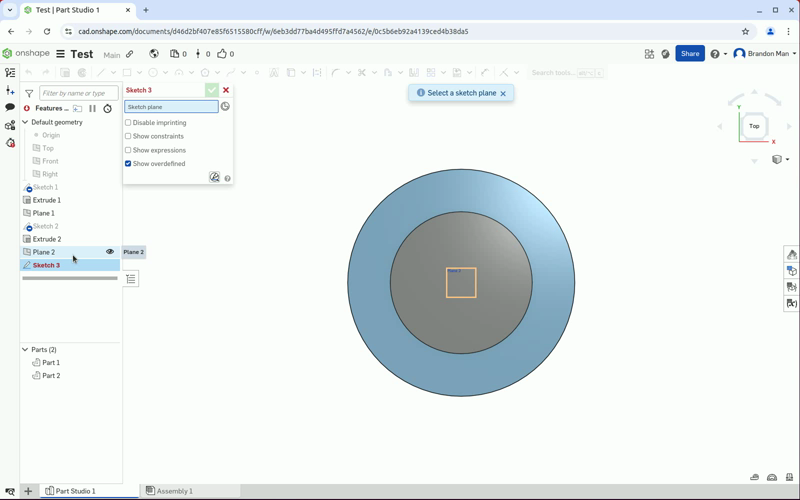
click(73, 254)
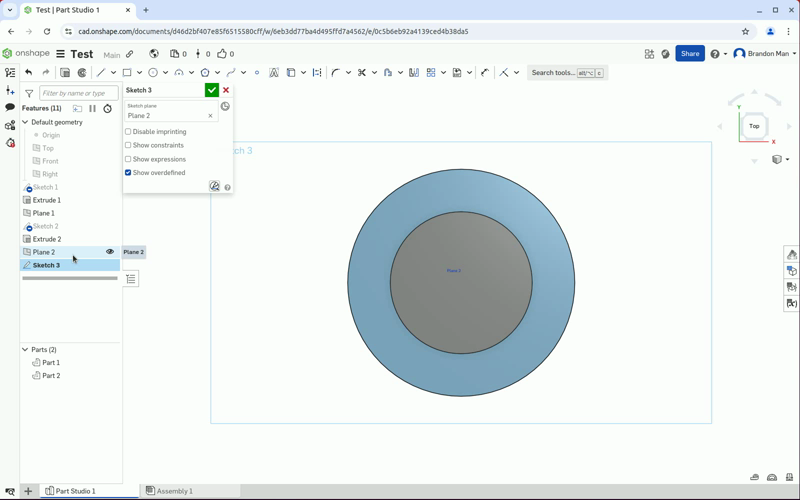
mouse_move(73, 352)
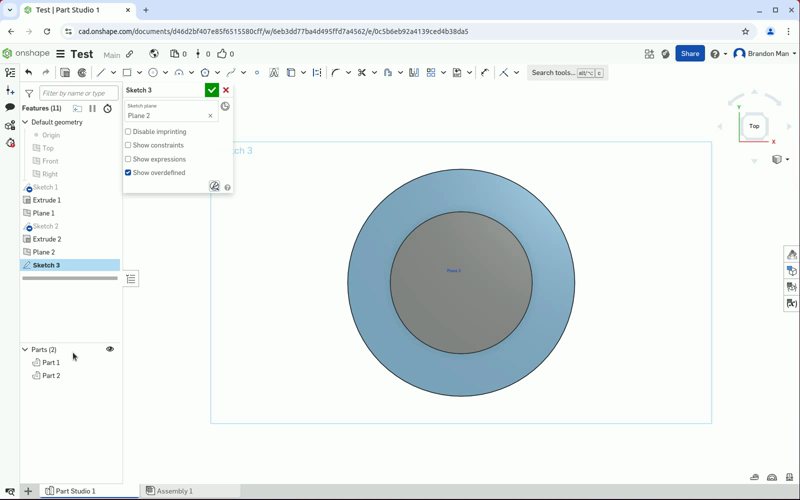
key(y)
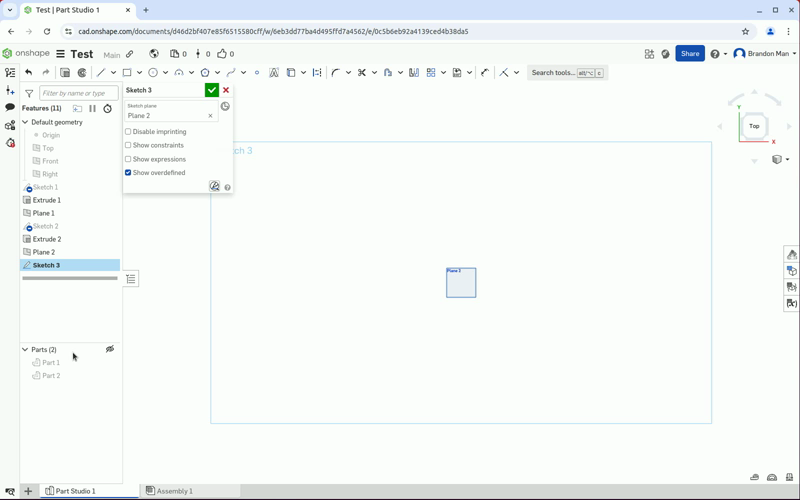
key(l)
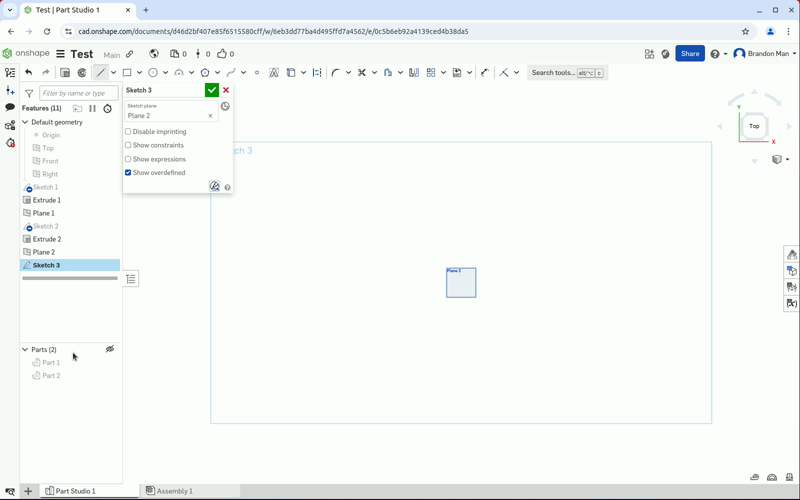
key_down(shift)
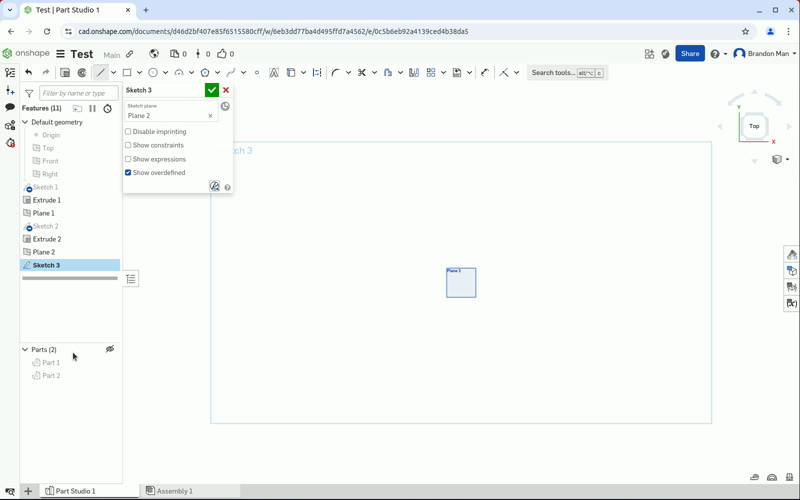
mouse_move(423, 282)
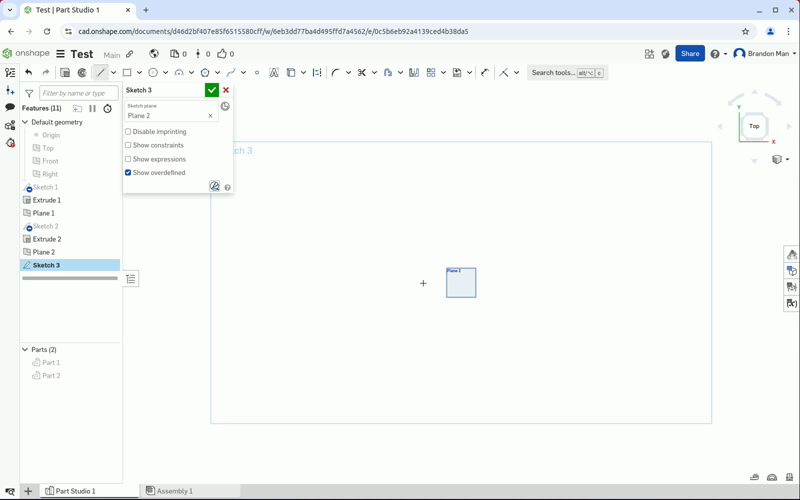
click(423, 282)
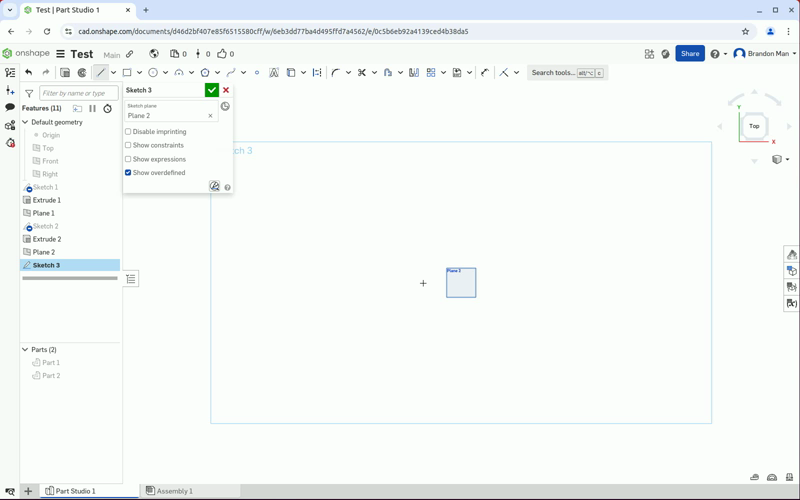
key_up(shift)
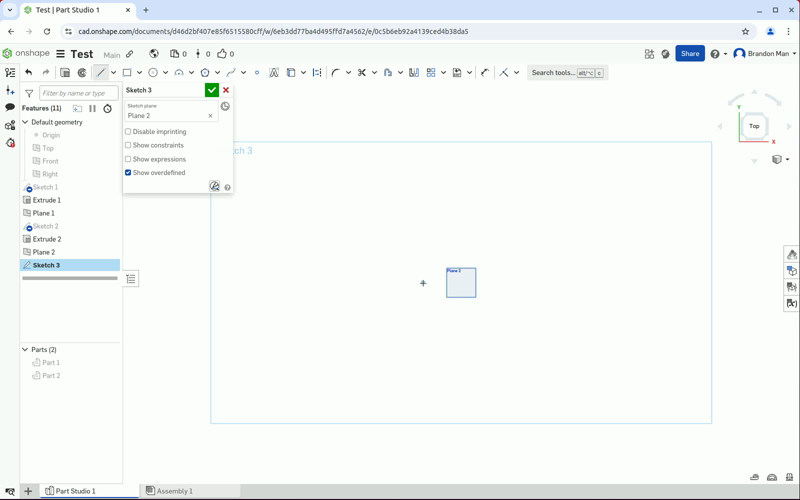
key_down(shift)
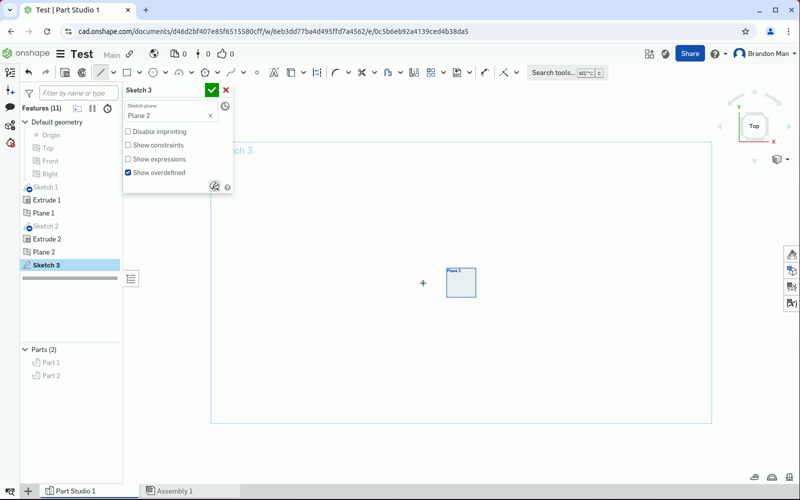
mouse_move(453, 282)
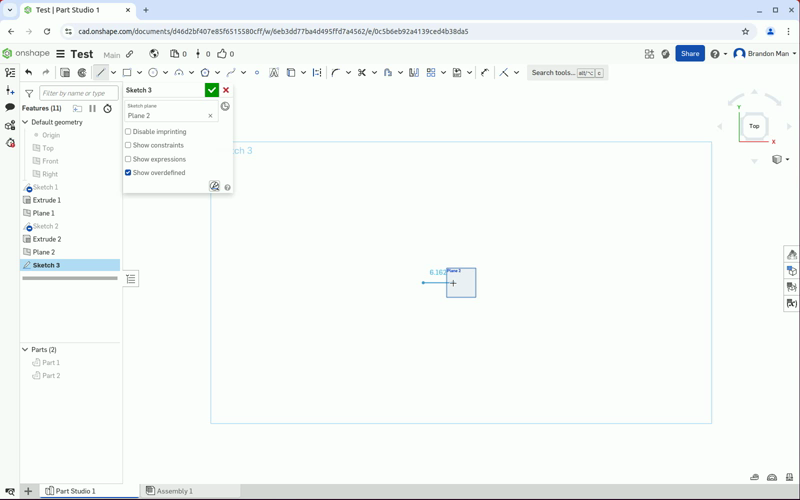
mouse_move(442, 315)
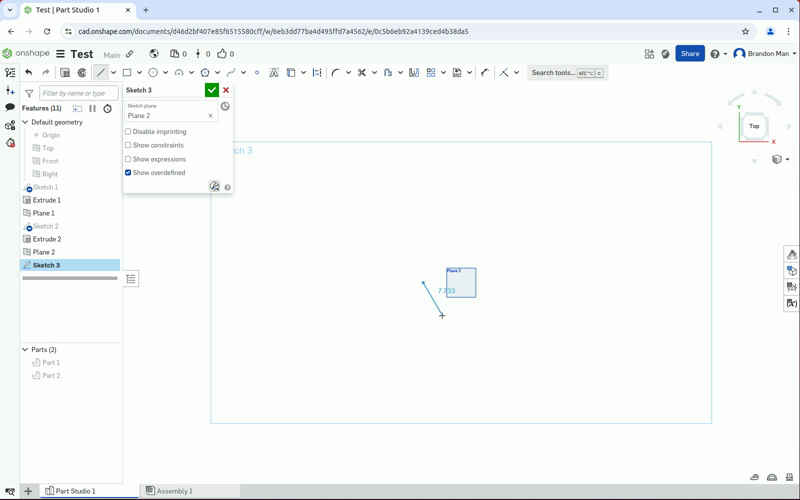
click(442, 315)
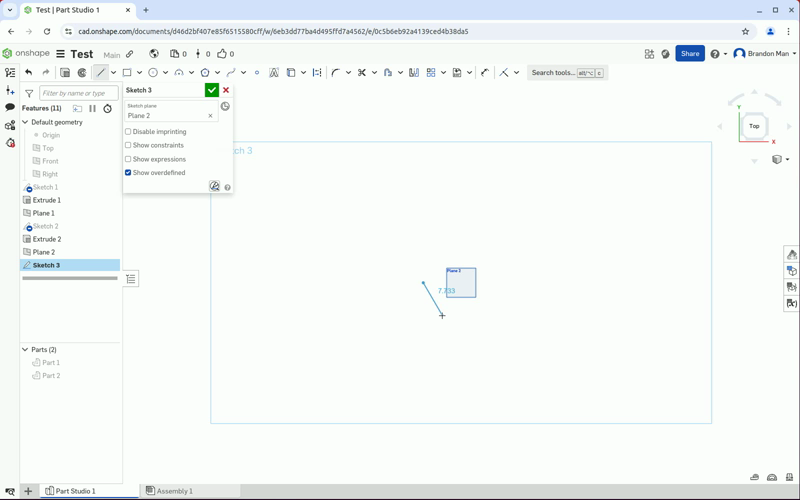
key_up(shift)
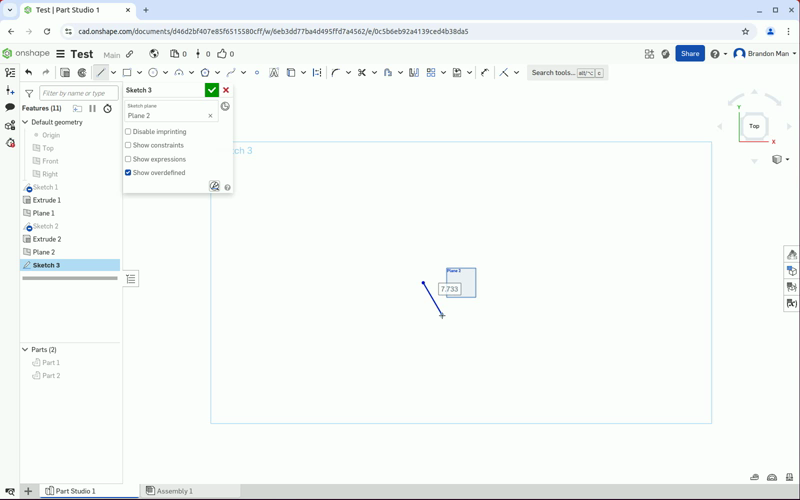
key_down(shift)
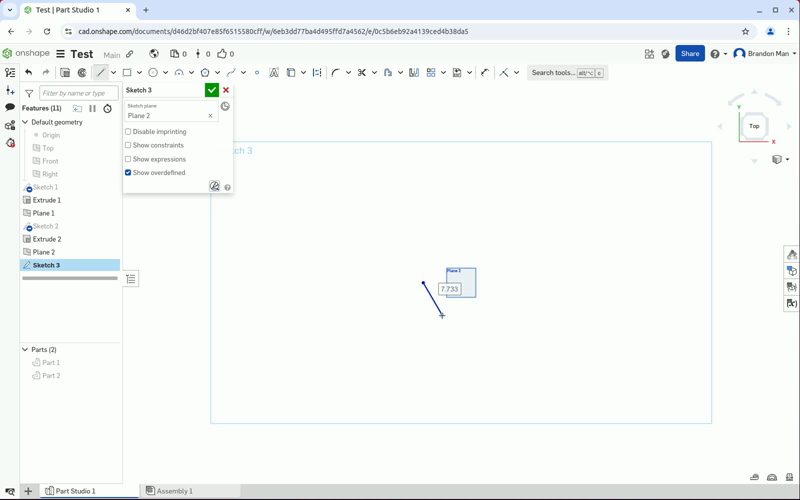
mouse_move(472, 315)
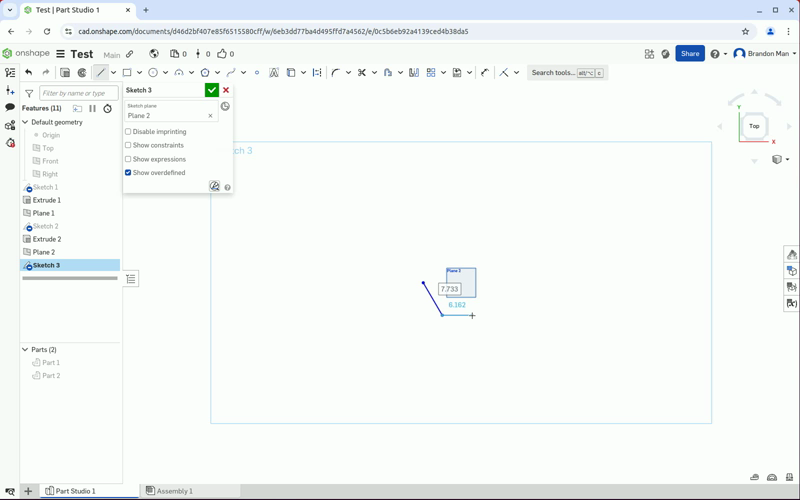
mouse_move(479, 315)
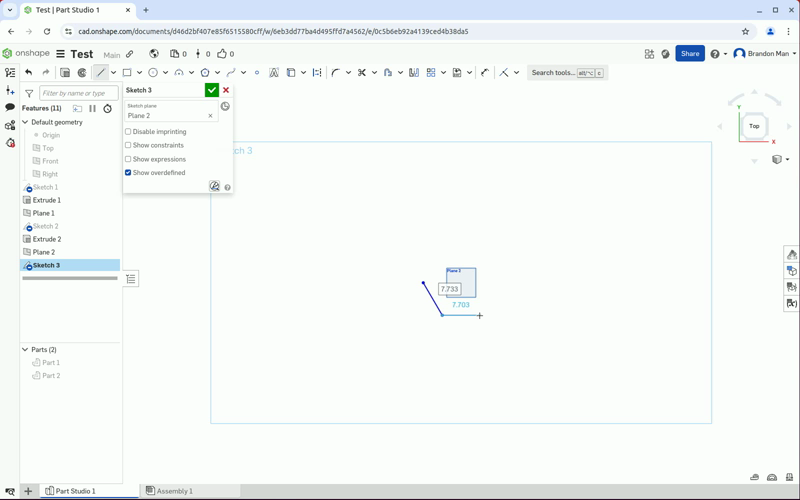
click(479, 315)
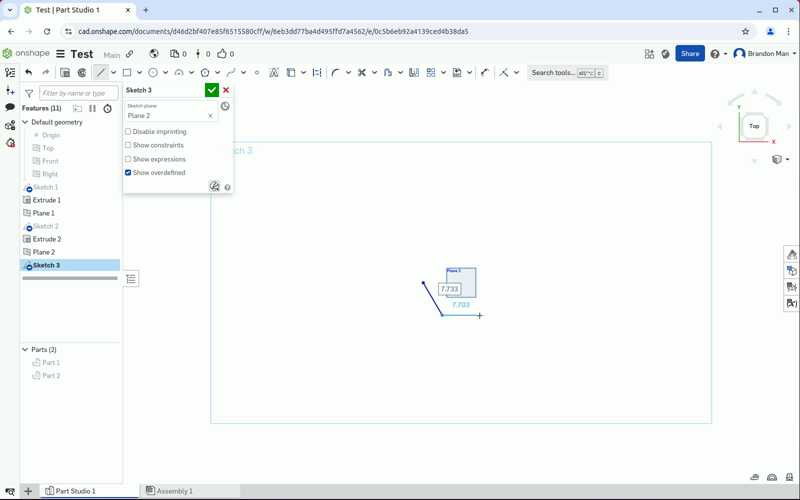
key_up(shift)
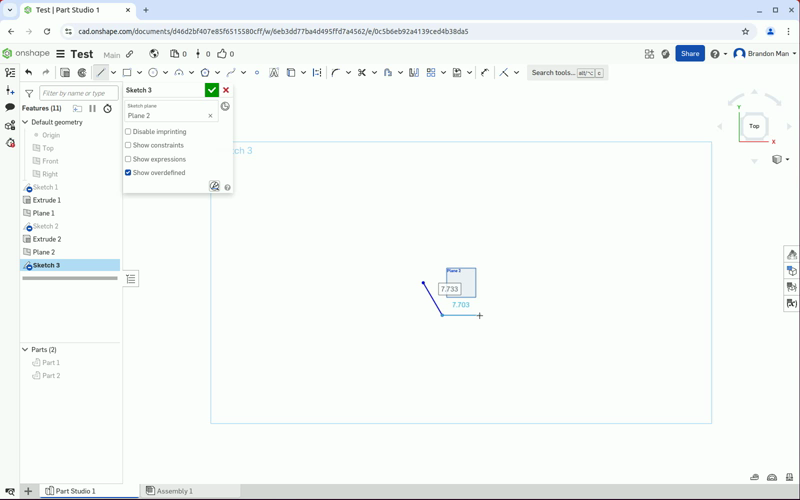
key_down(shift)
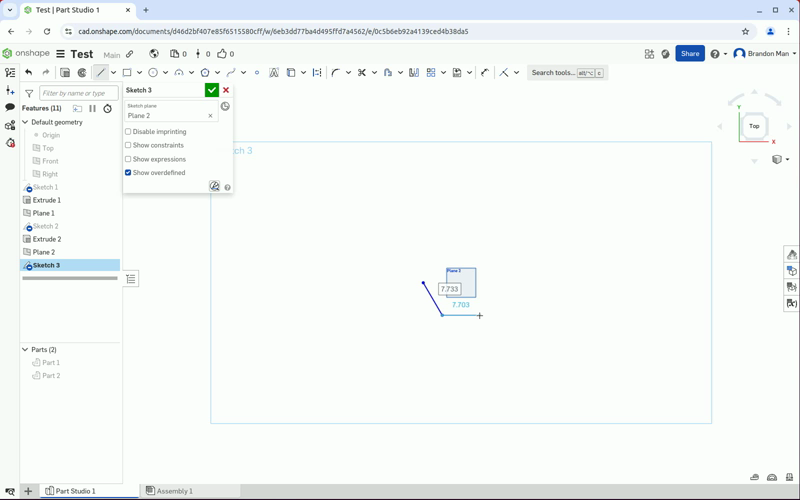
mouse_move(509, 315)
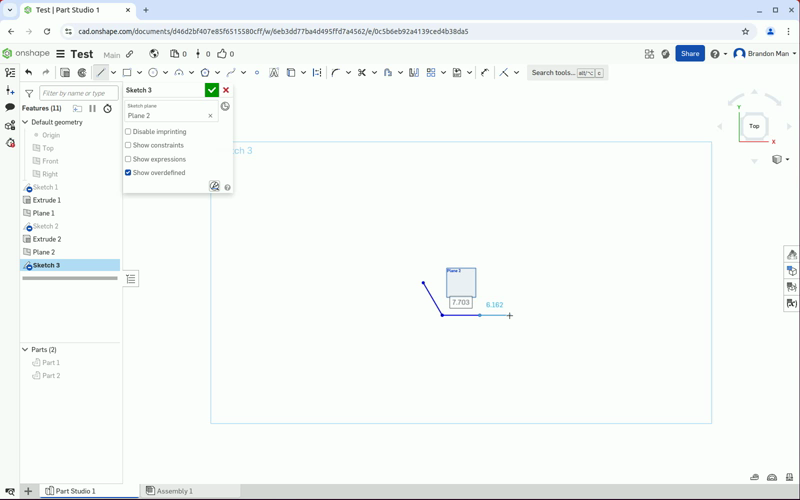
mouse_move(498, 282)
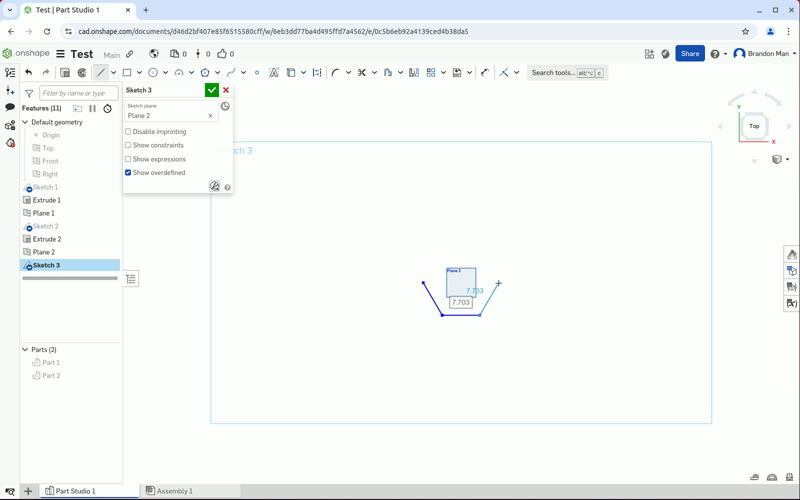
click(498, 282)
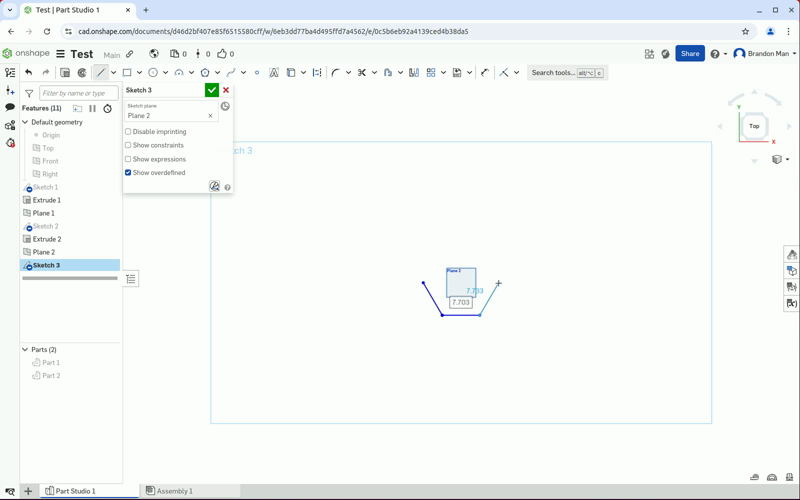
key_up(shift)
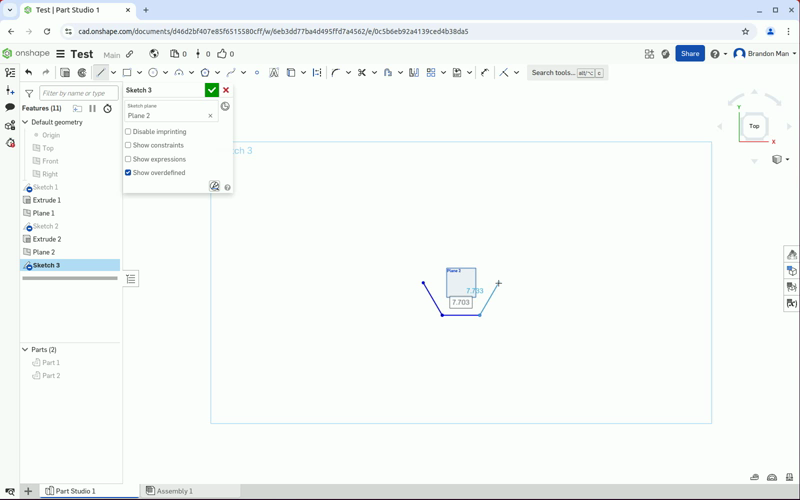
key_down(shift)
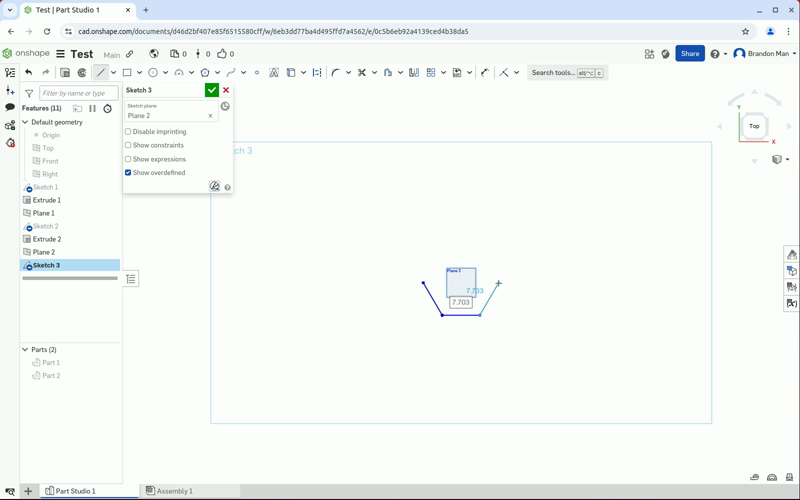
mouse_move(528, 282)
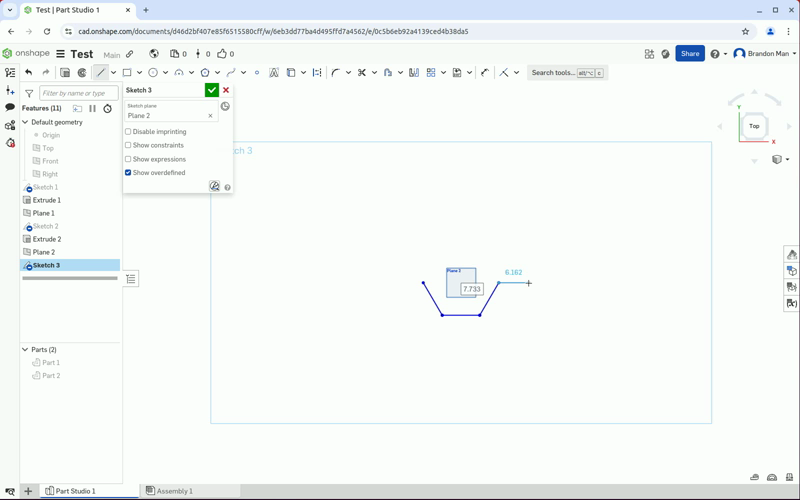
mouse_move(479, 250)
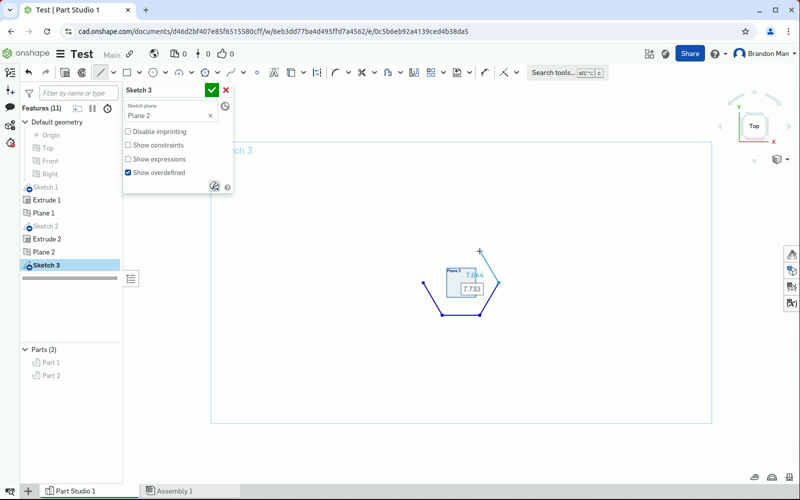
click(479, 250)
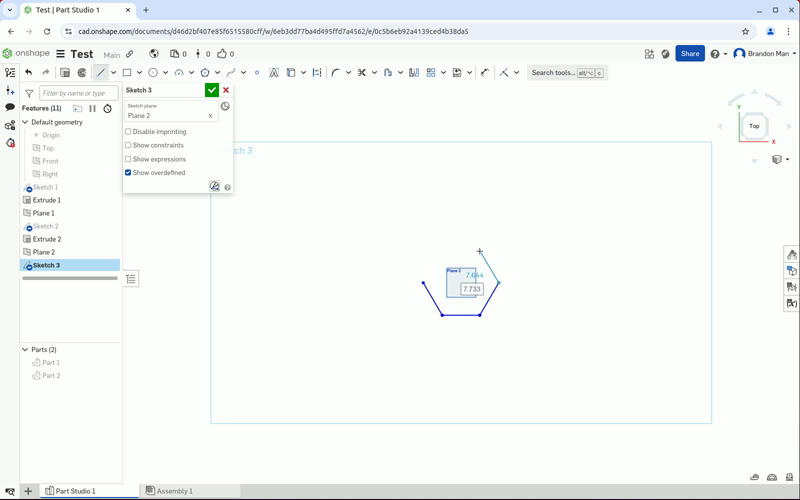
key_up(shift)
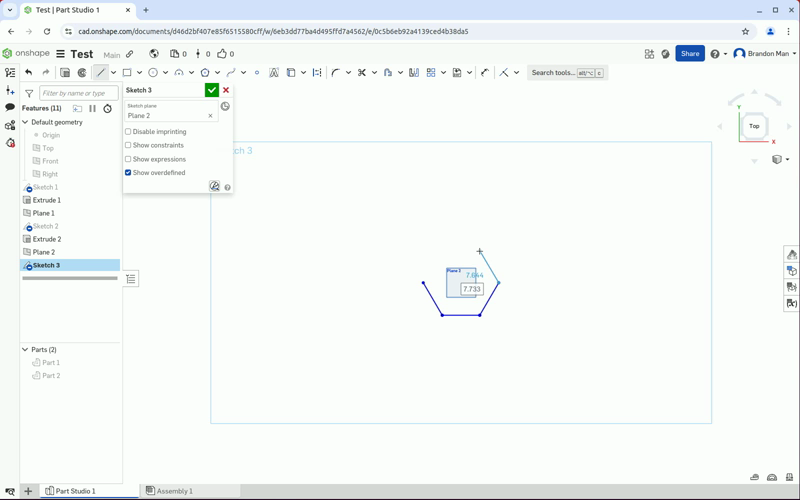
key_down(shift)
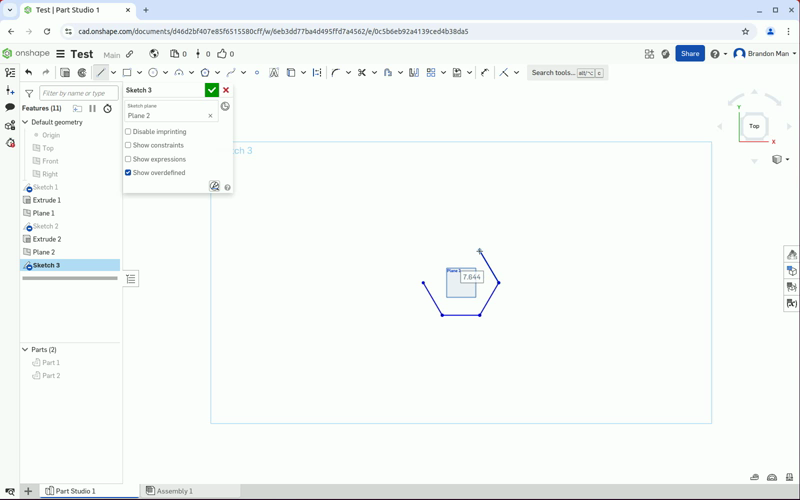
mouse_move(509, 250)
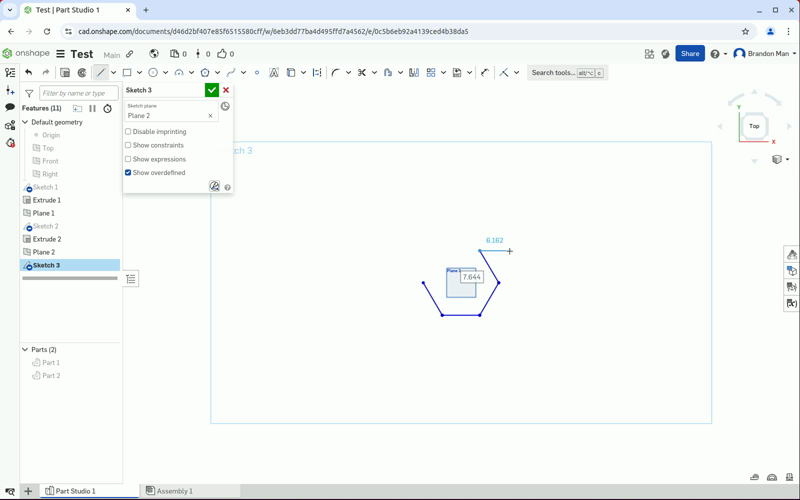
mouse_move(442, 250)
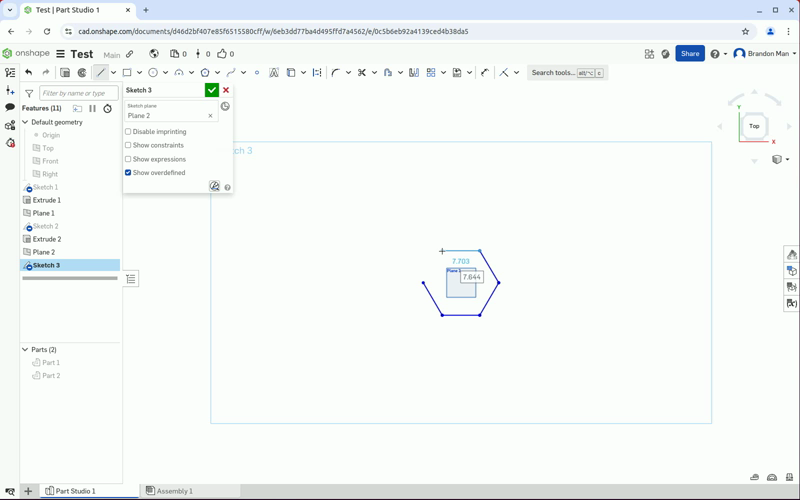
click(442, 250)
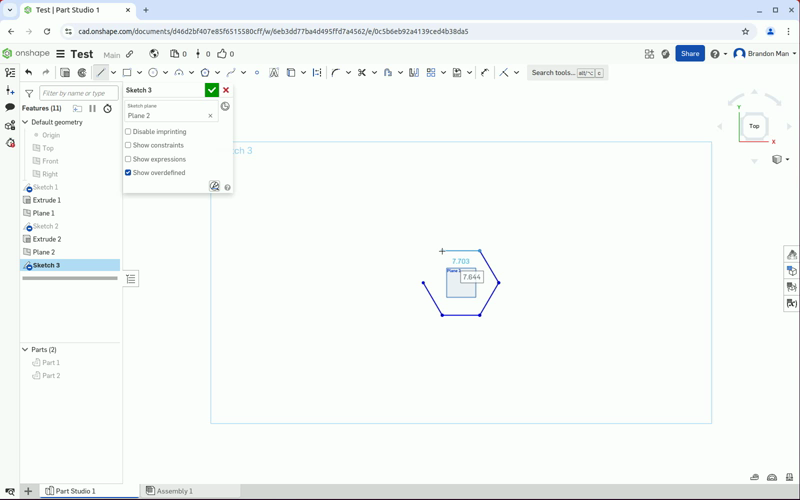
key_up(shift)
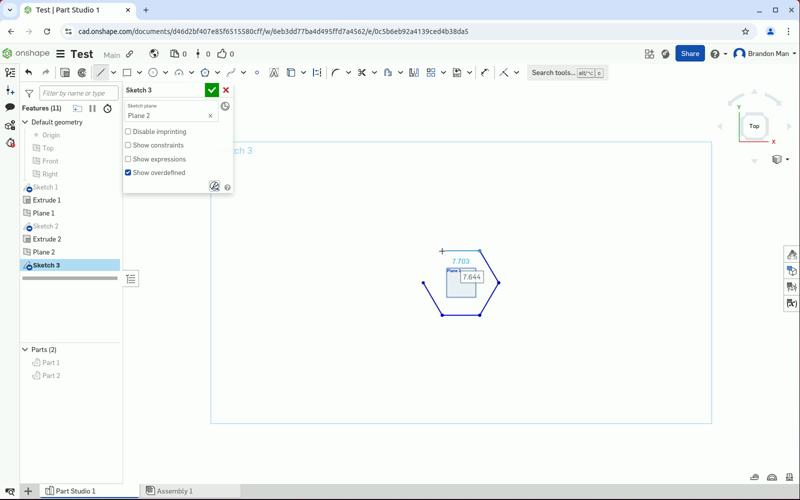
mouse_move(472, 250)
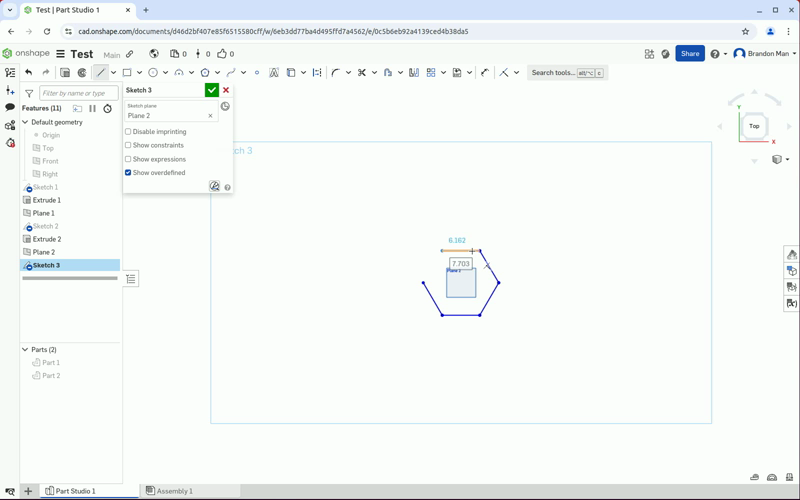
key_down(shift)
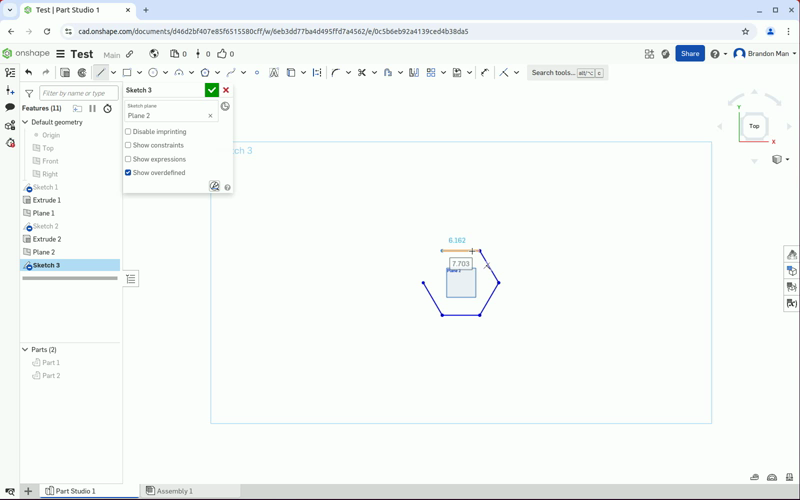
mouse_move(423, 282)
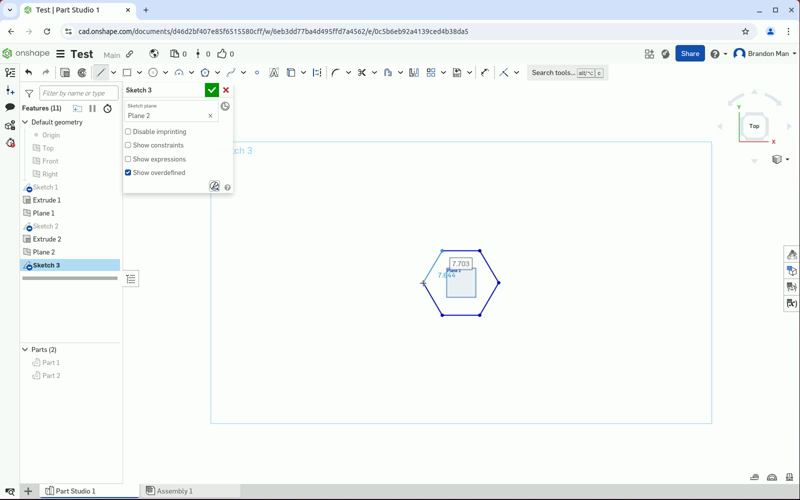
key_up(shift)
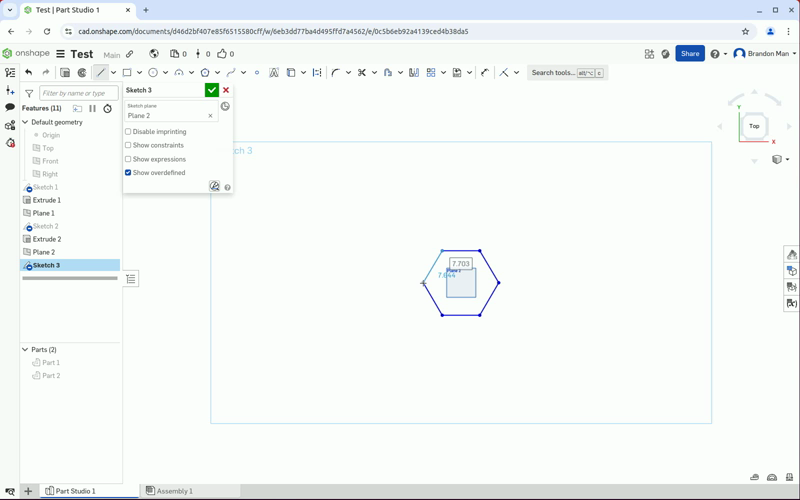
click(423, 282)
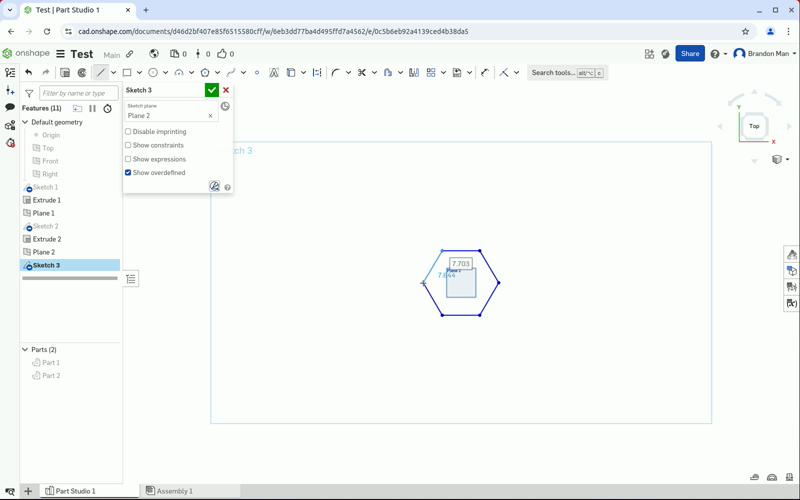
key(esc)
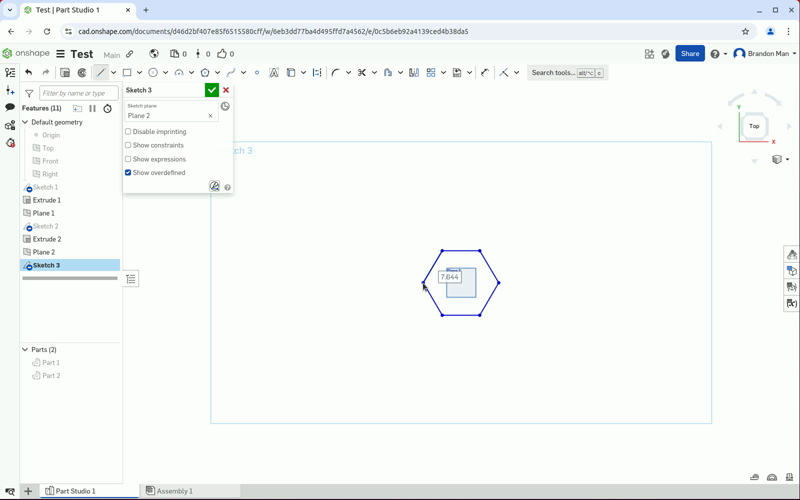
mouse_move(473, 276)
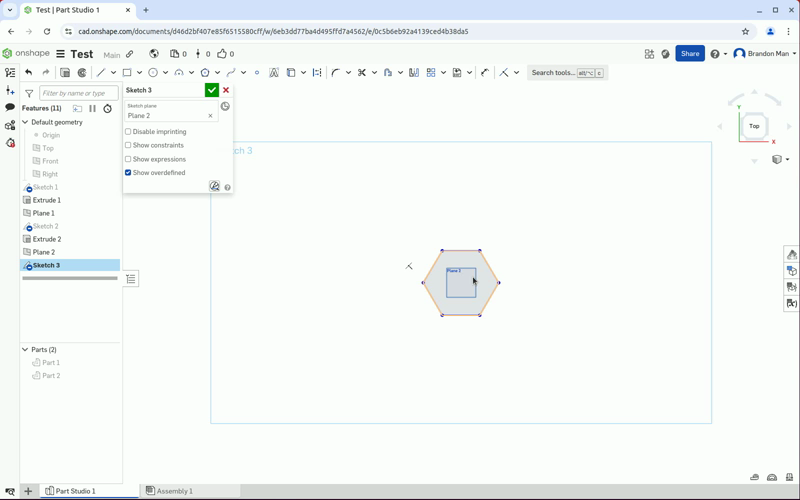
click(473, 276)
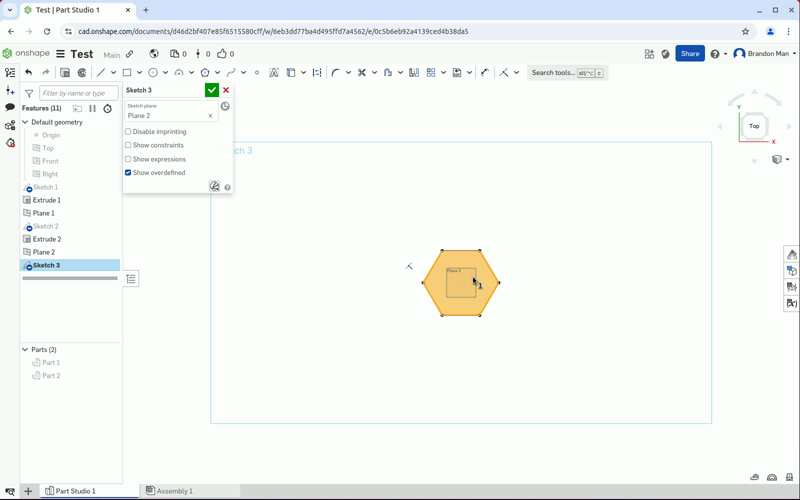
mouse_move(73, 352)
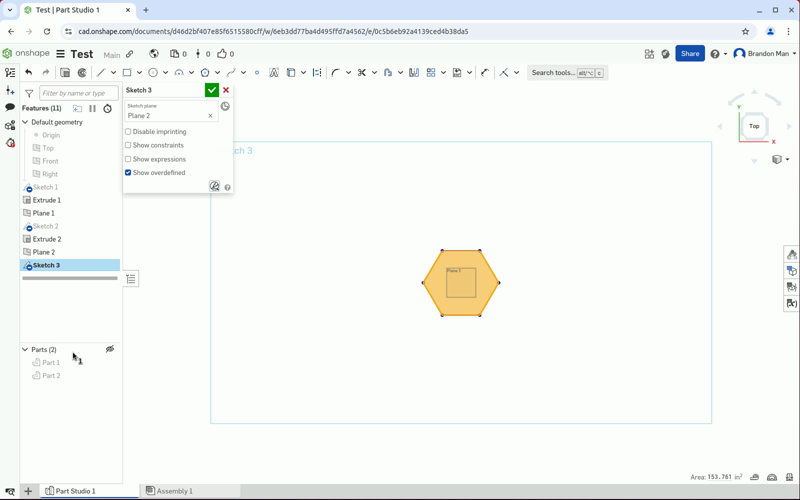
key(shift+y)
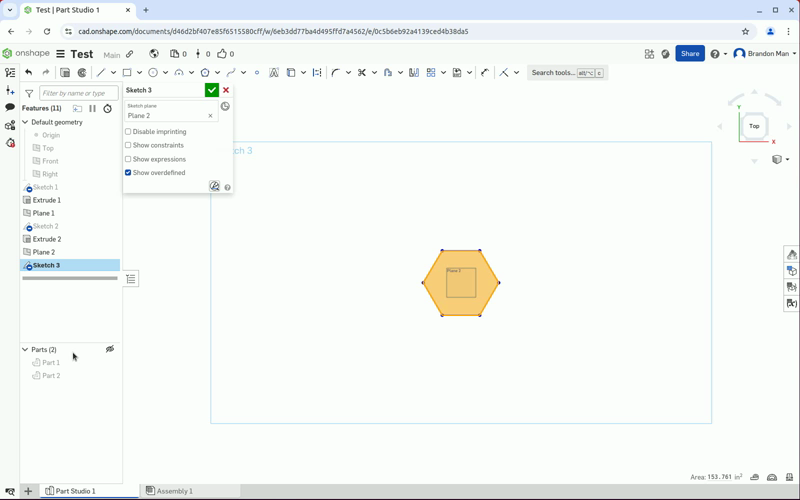
key(shift+e)
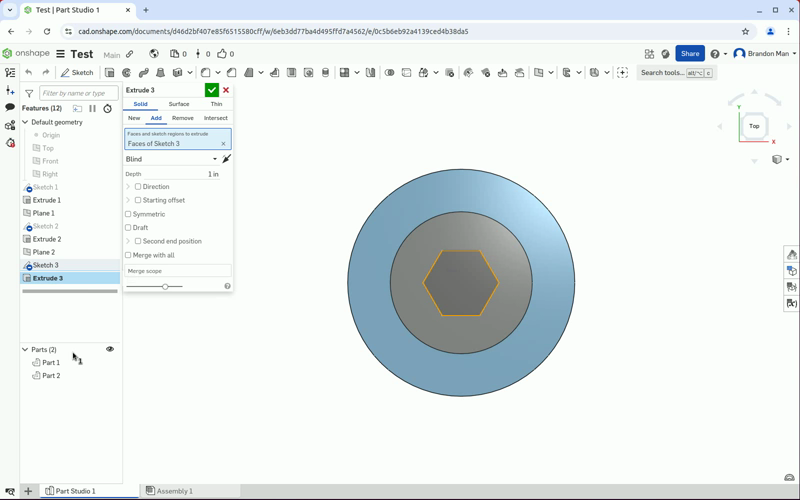
mouse_move(143, 106)
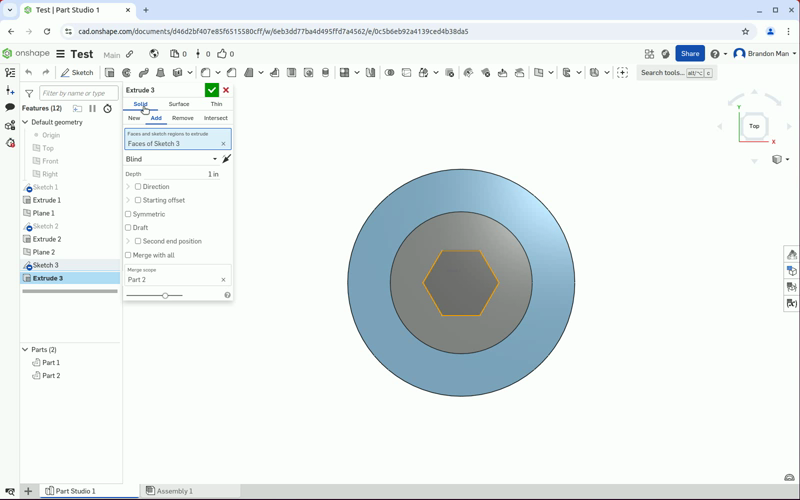
click(143, 106)
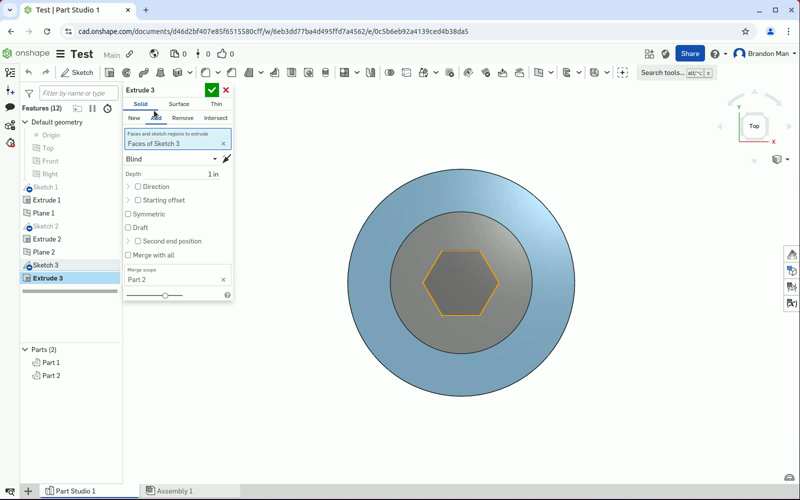
mouse_move(186, 120)
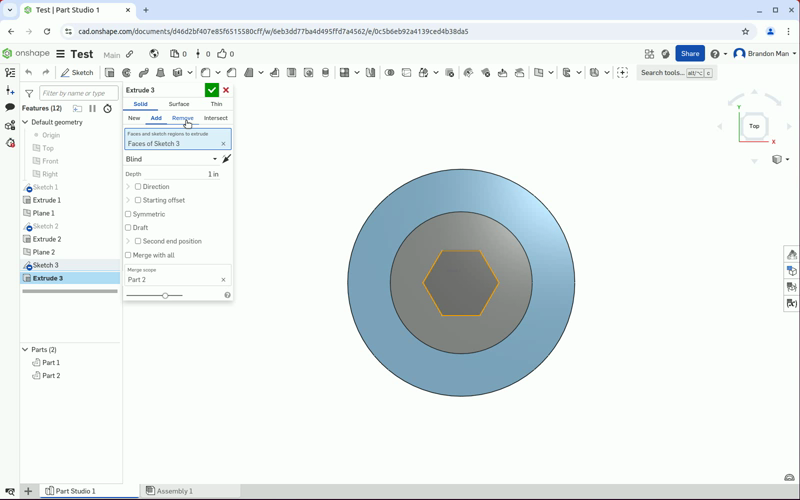
click(186, 120)
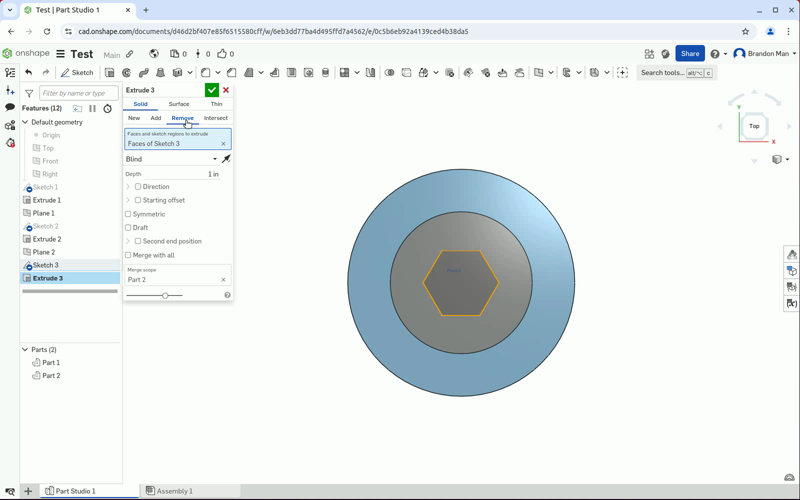
key(tab, 4)
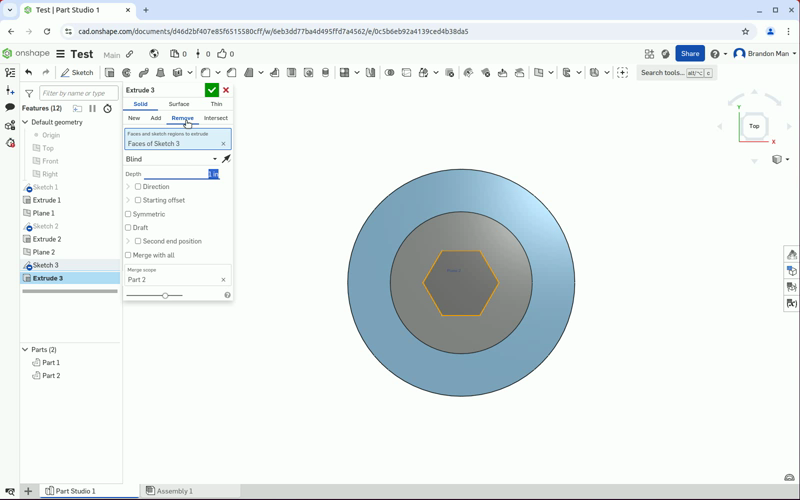
text(8.666)
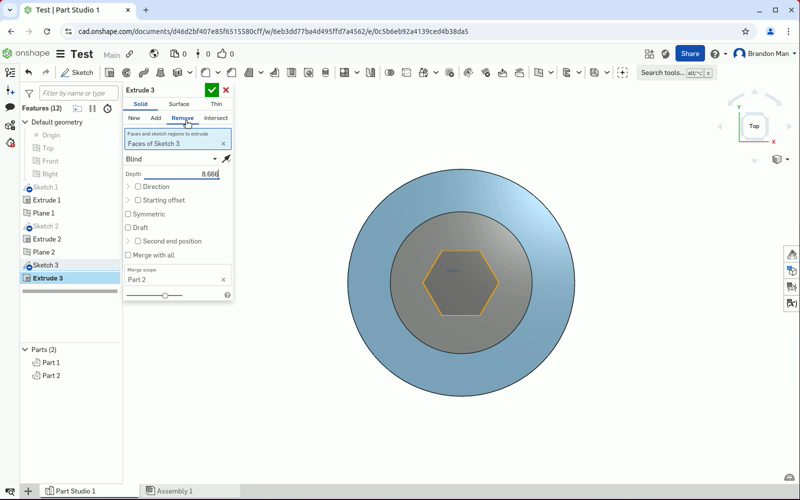
key(tab, 6)
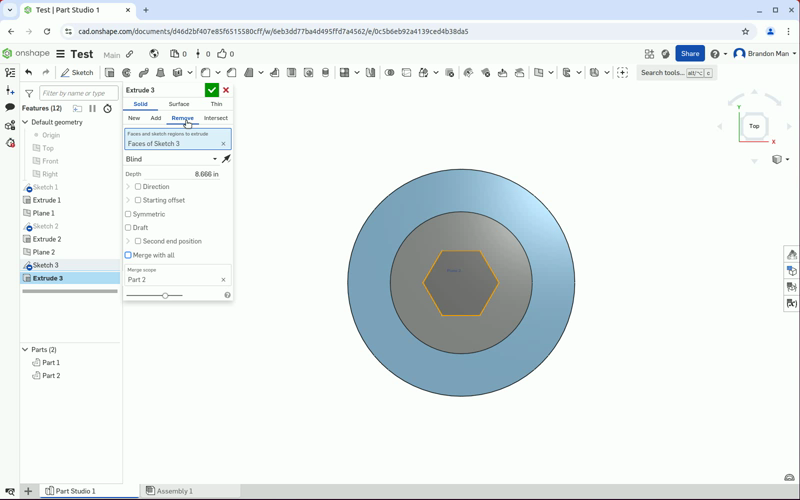
key(space)
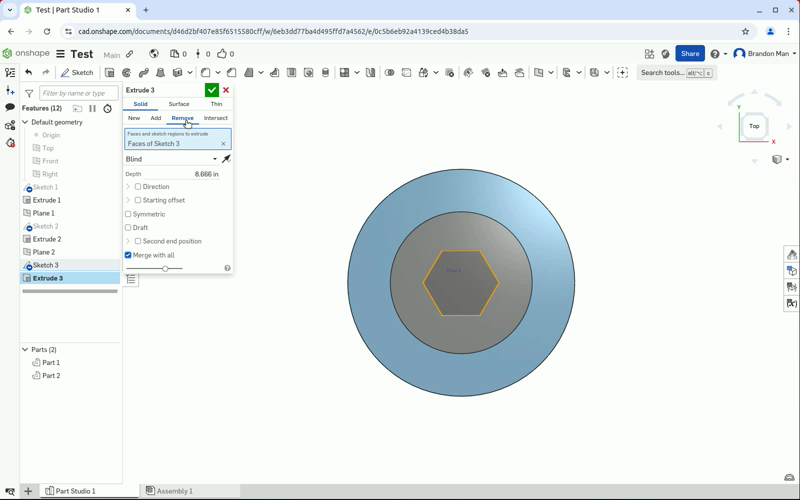
key(enter)
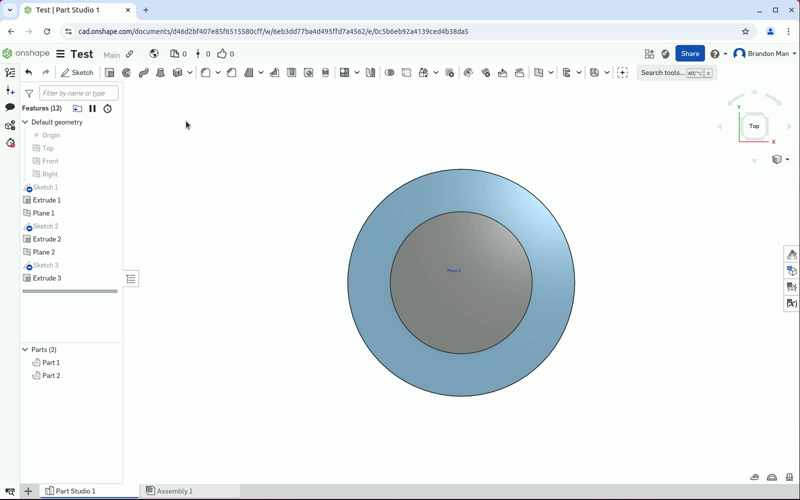
key(shift+h)
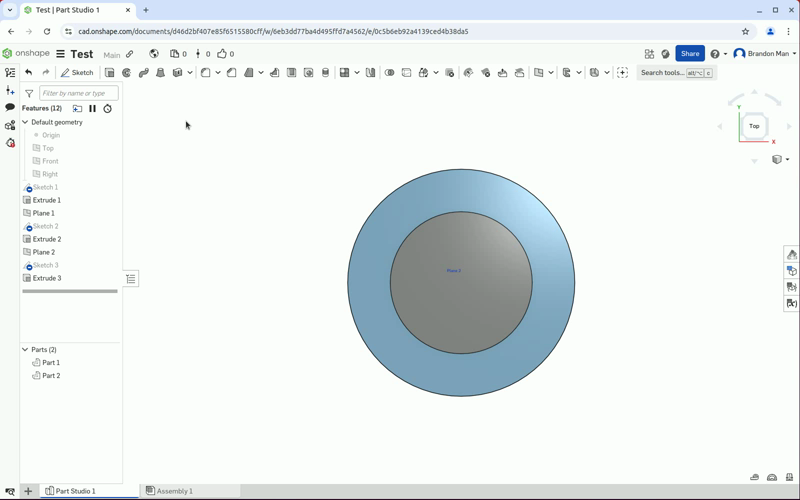
key(shift+h)
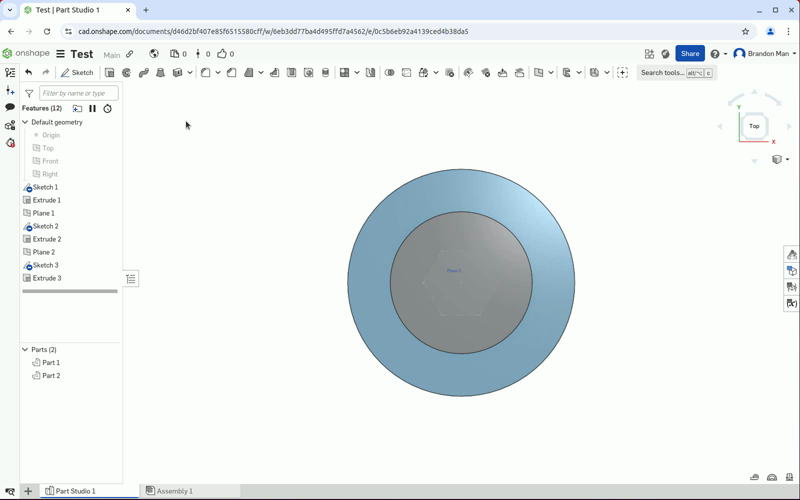
key(shift+7)
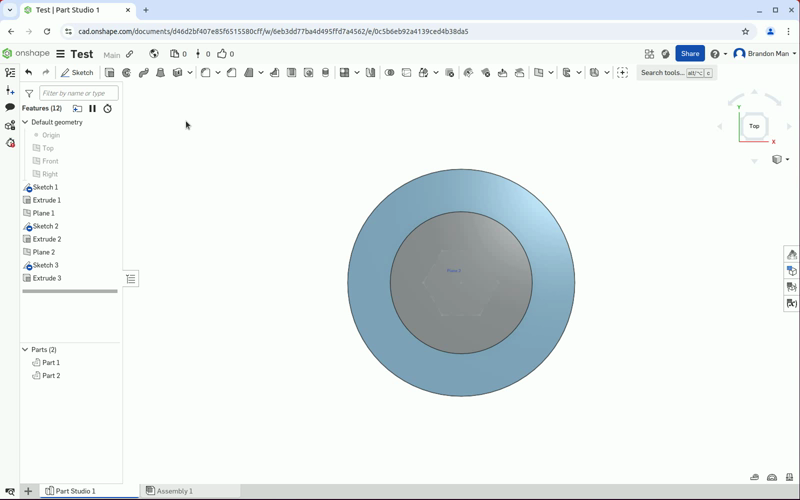
key(up, 3)
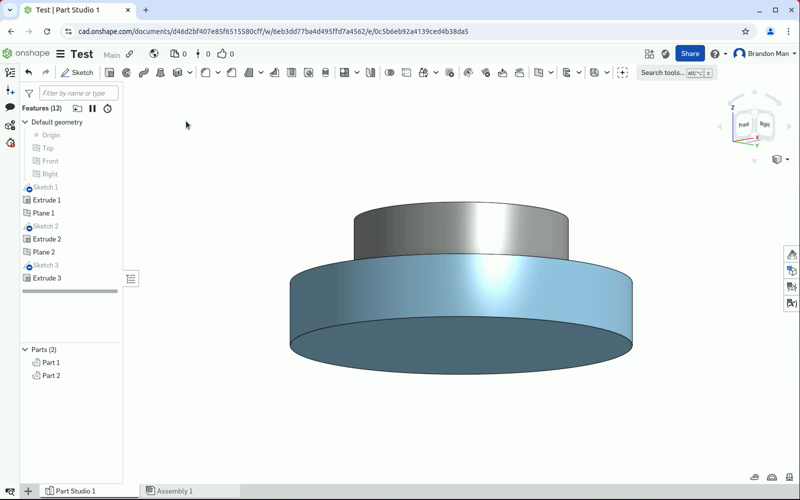
key(left, 3)
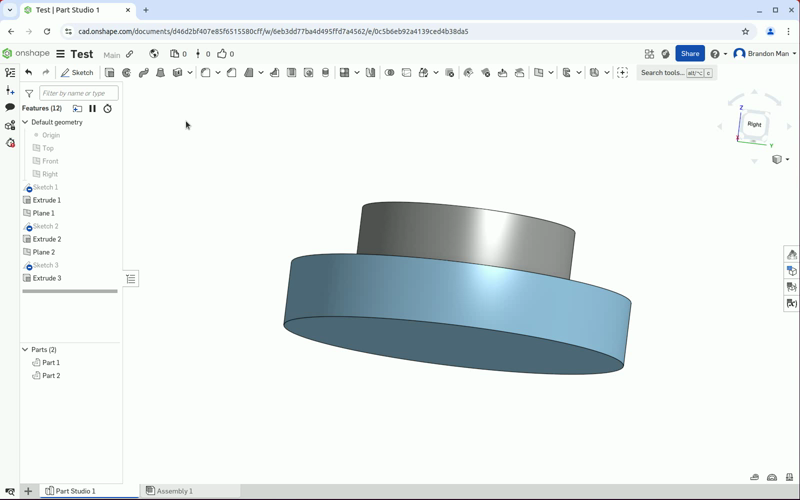
key(right, 3)
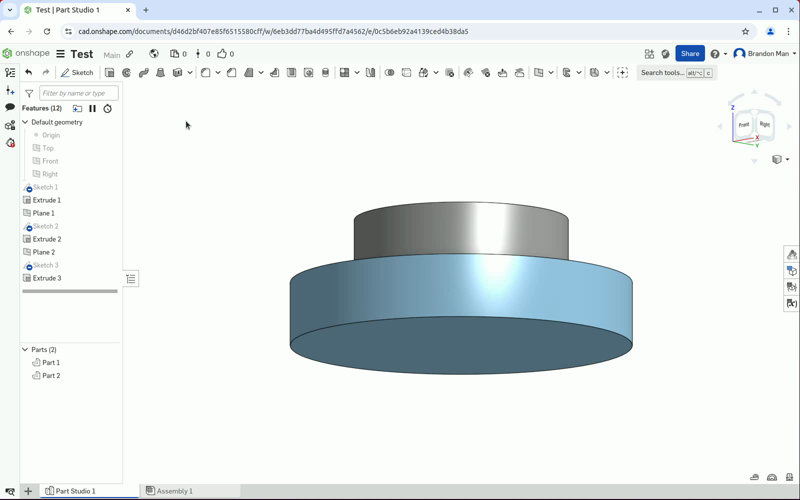
key(down, 3)
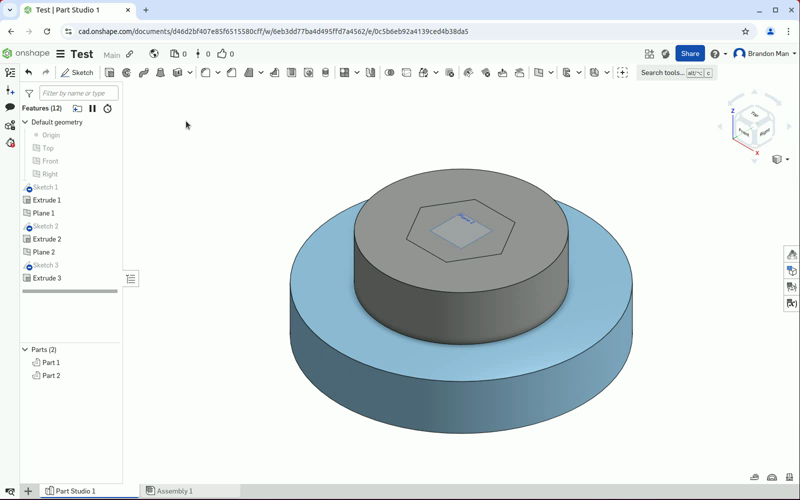
mouse_move(73, 189)
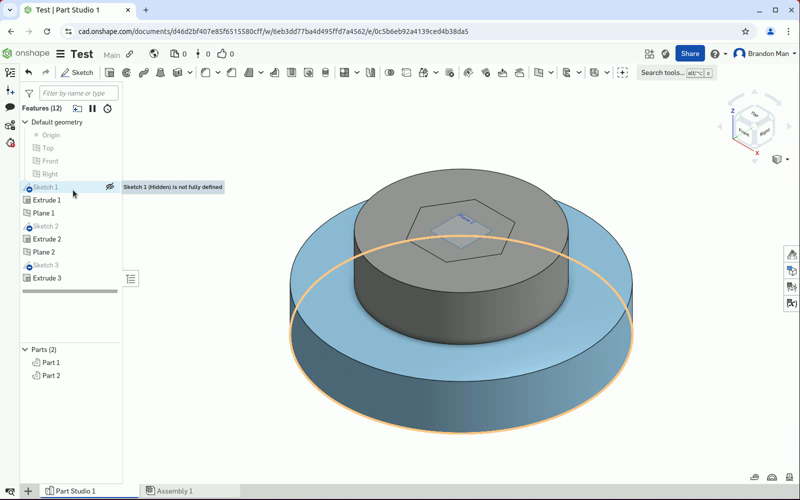
click(73, 189)